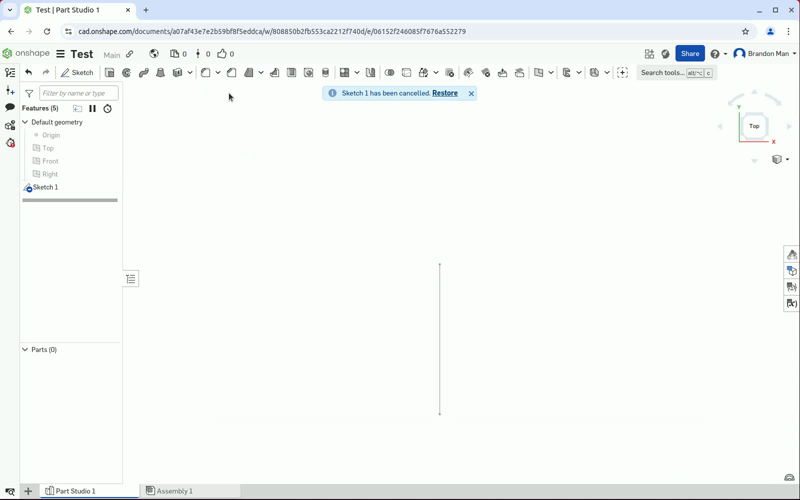
key(shift+h)
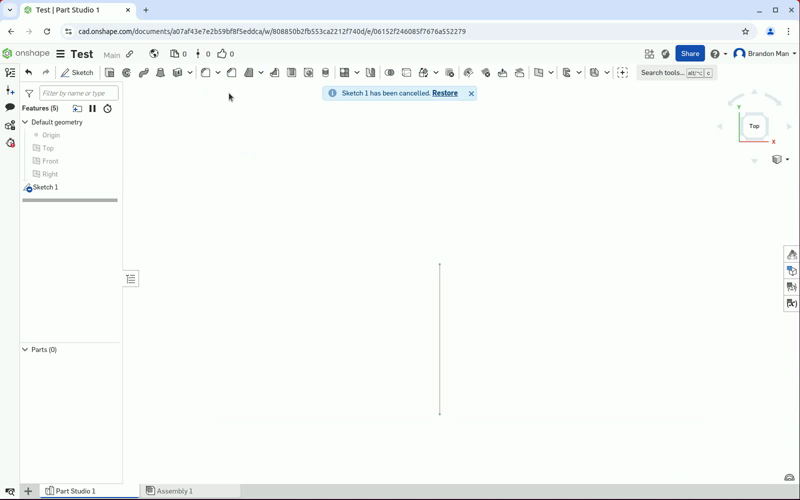
key(shift+s)
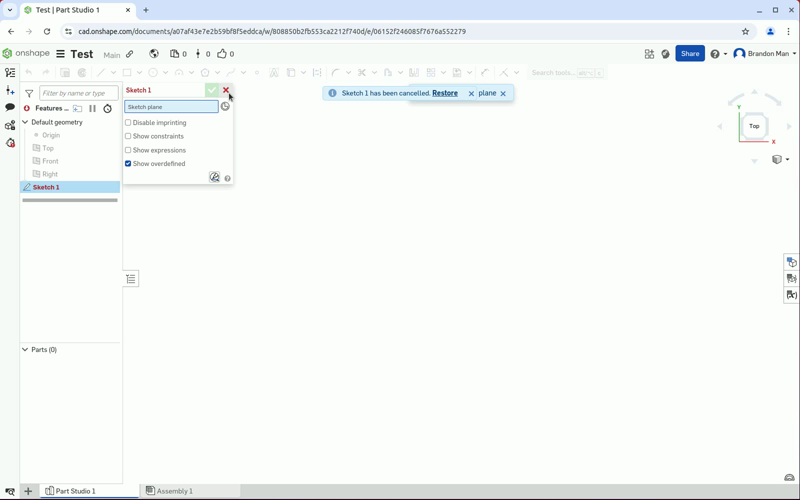
mouse_move(73, 150)
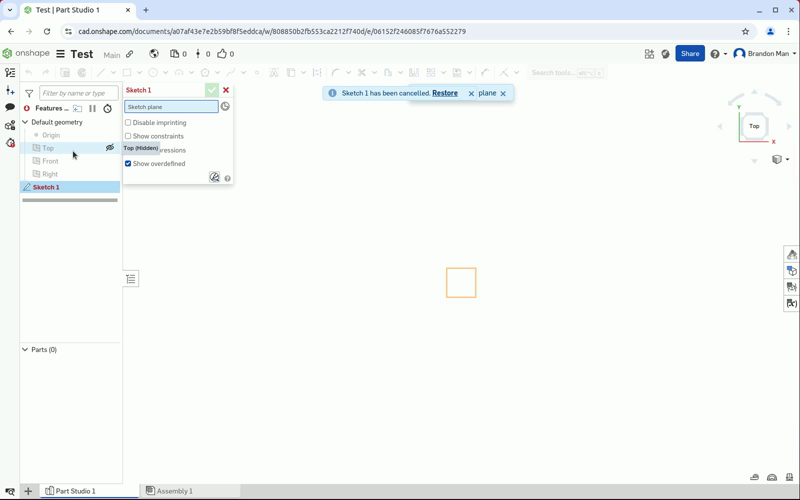
click(73, 150)
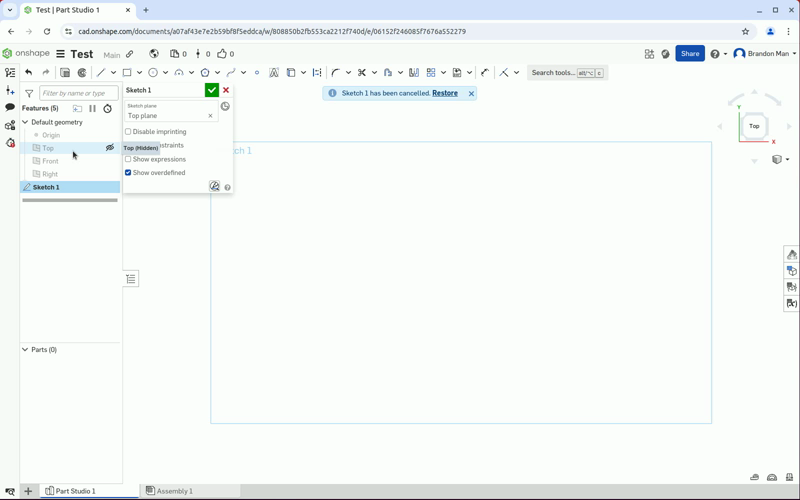
mouse_move(73, 352)
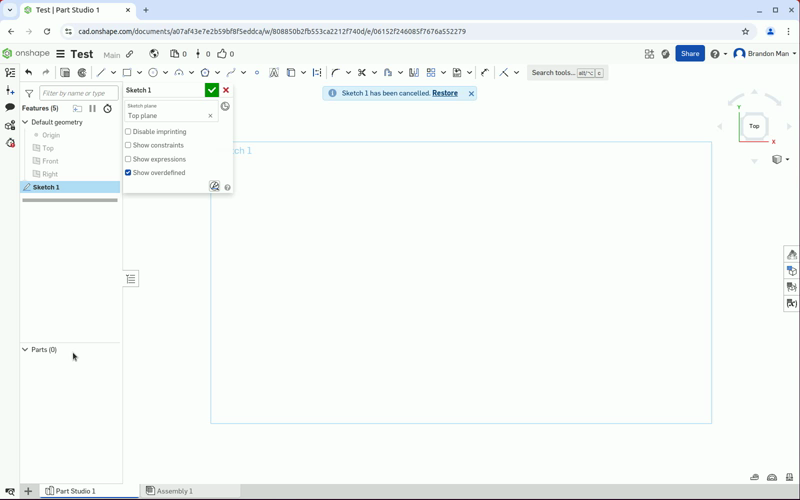
key(y)
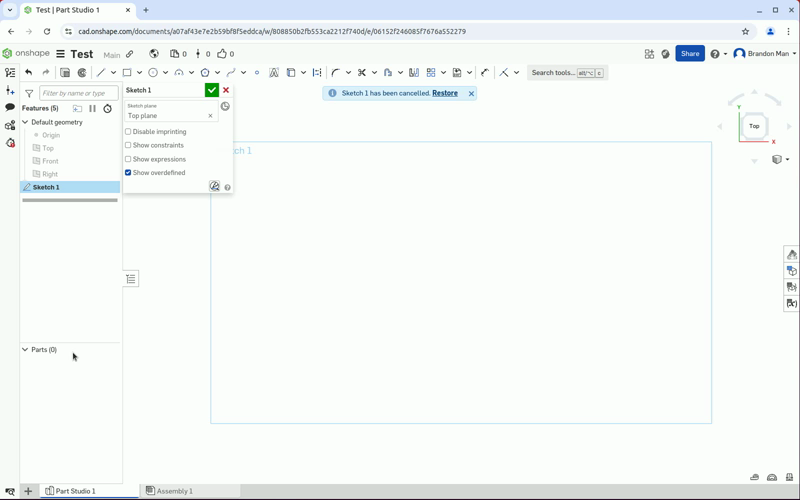
key(l)
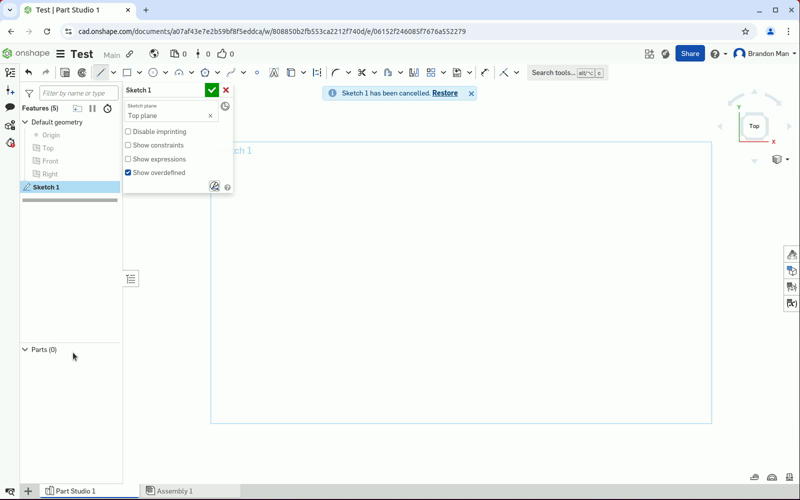
key_down(shift)
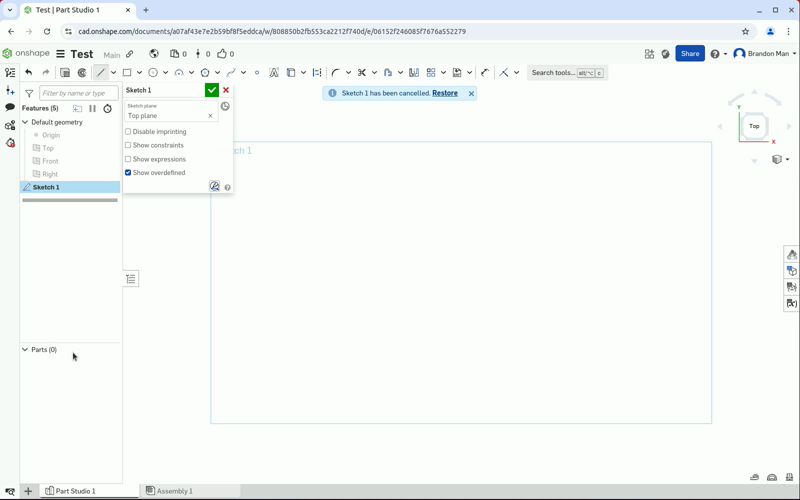
mouse_move(392, 395)
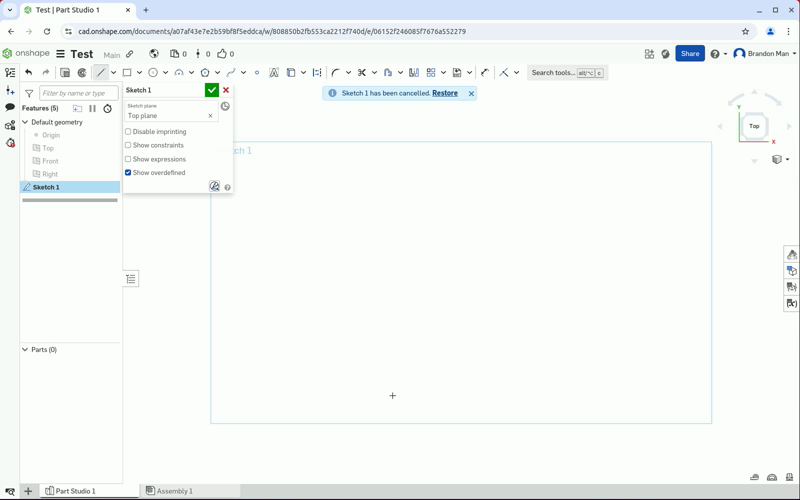
click(392, 395)
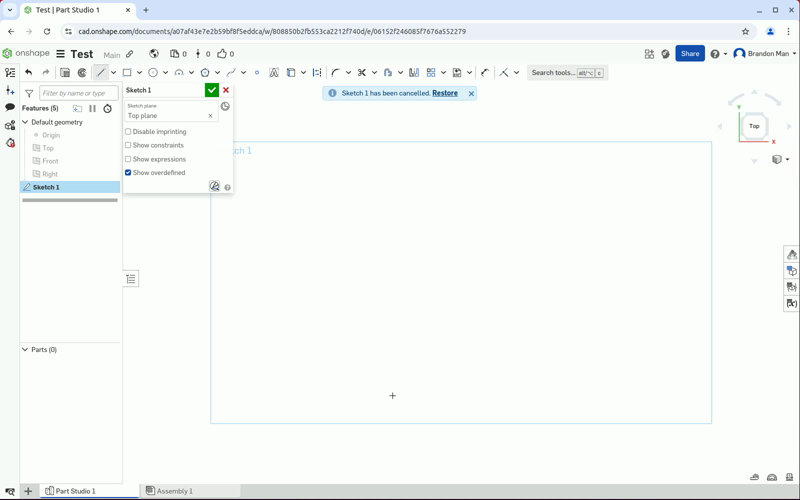
key_up(shift)
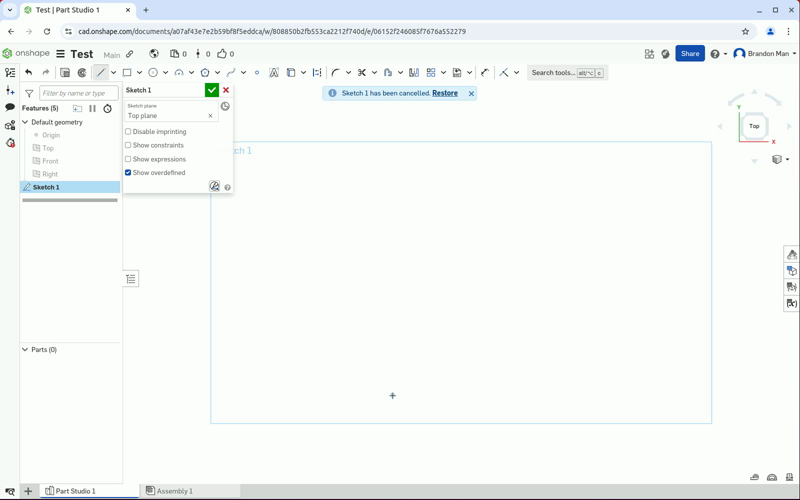
key_down(shift)
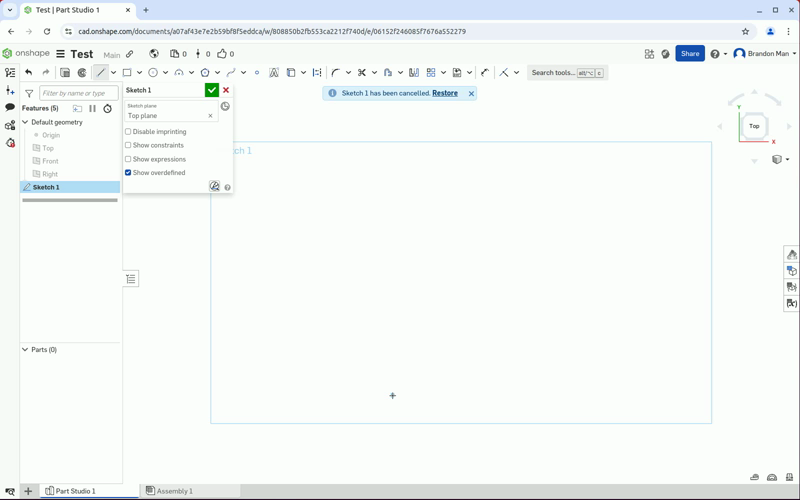
mouse_move(527, 395)
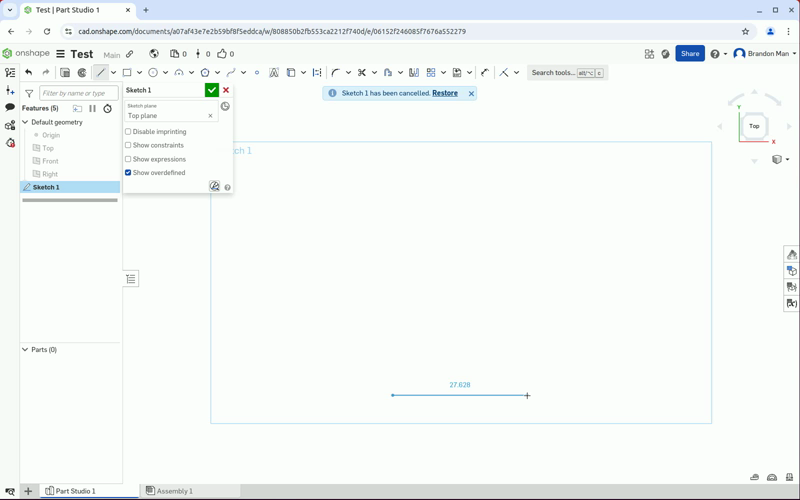
click(527, 395)
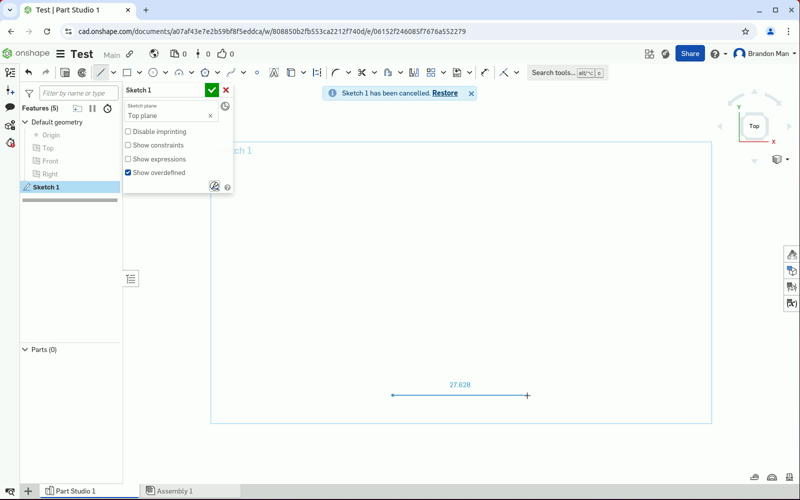
key_up(shift)
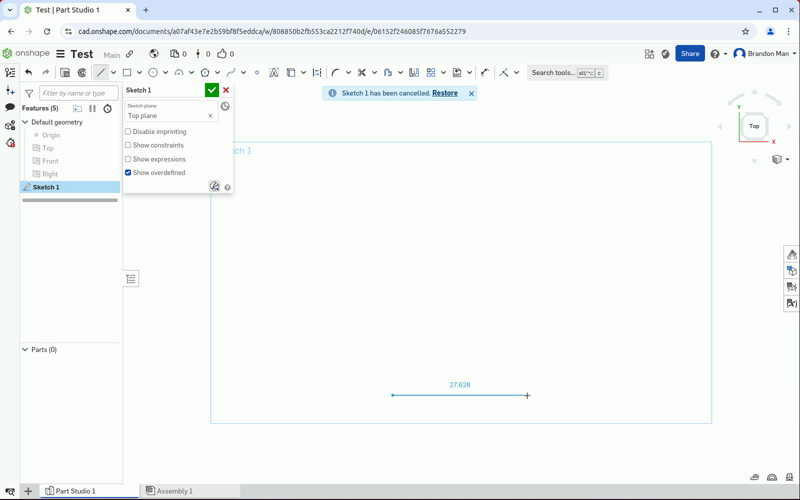
key_down(shift)
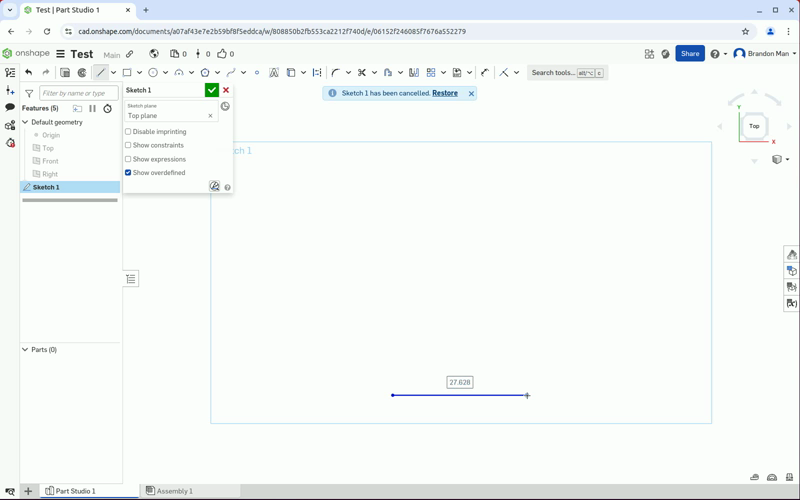
mouse_move(527, 171)
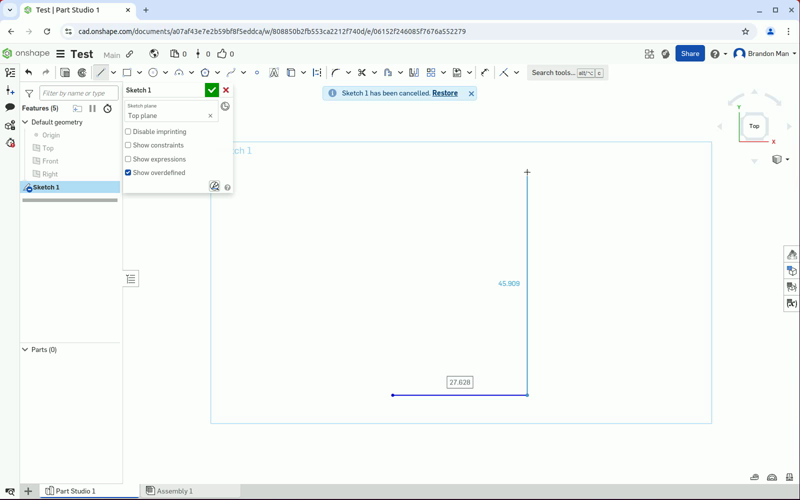
click(527, 171)
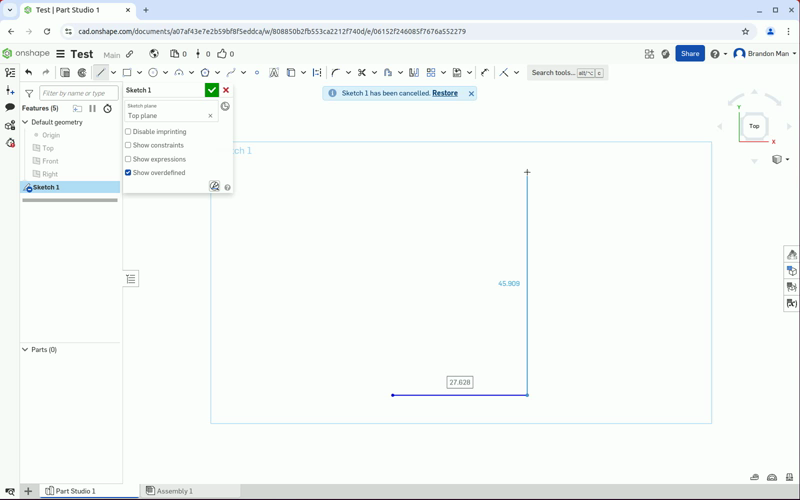
key_up(shift)
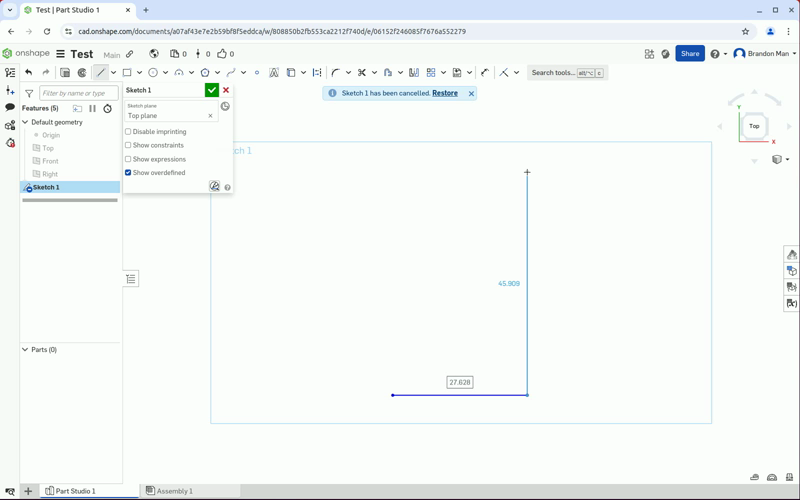
key_down(shift)
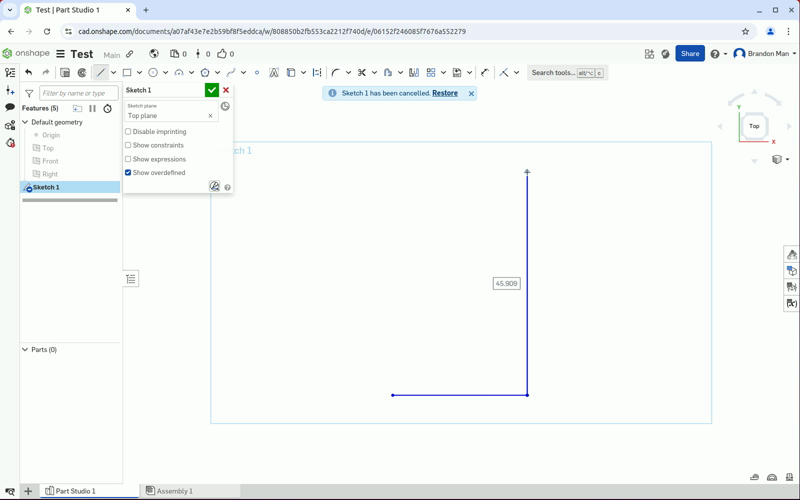
mouse_move(392, 171)
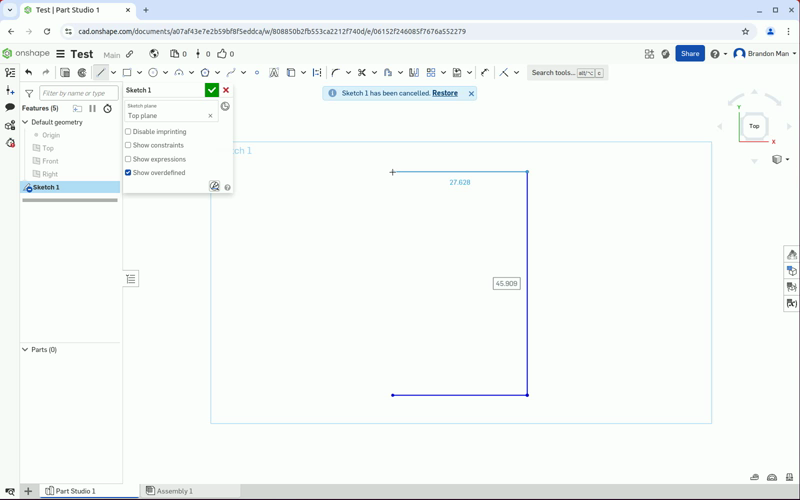
click(392, 171)
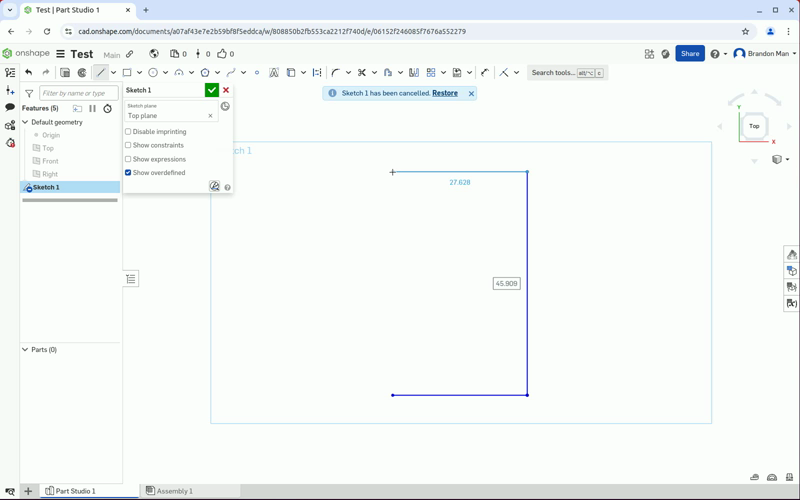
key_up(shift)
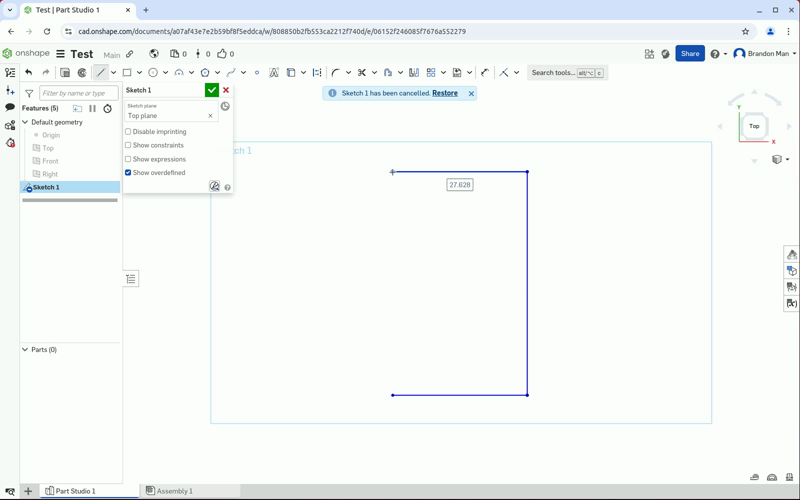
key_down(shift)
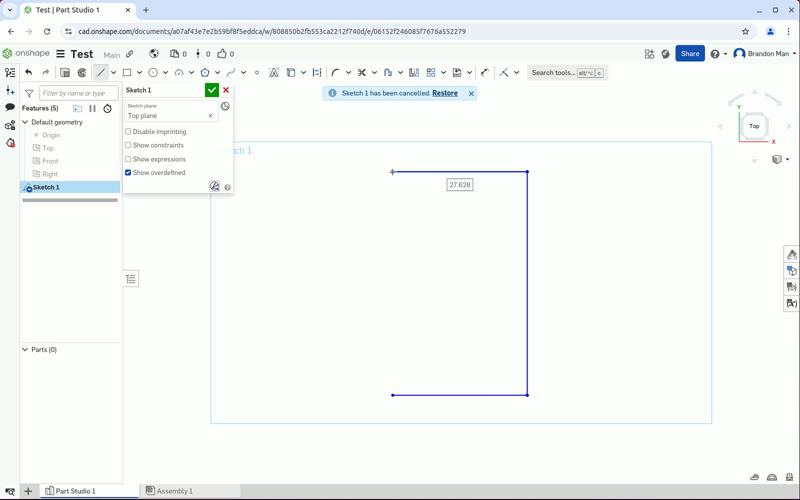
mouse_move(392, 395)
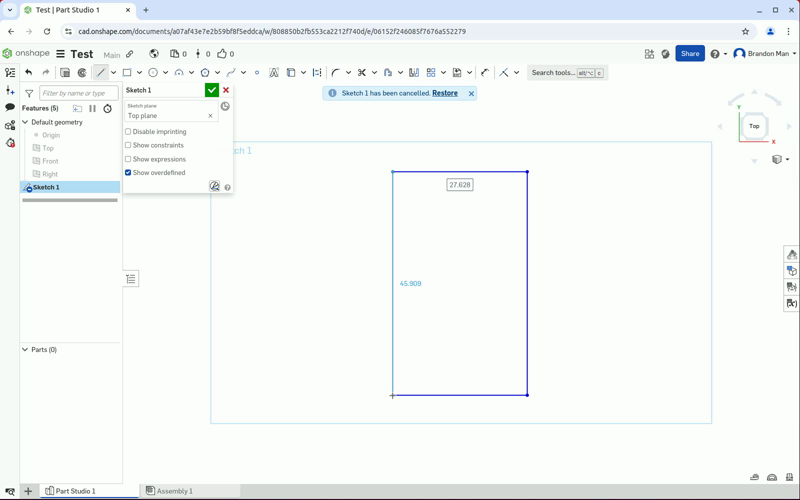
key_up(shift)
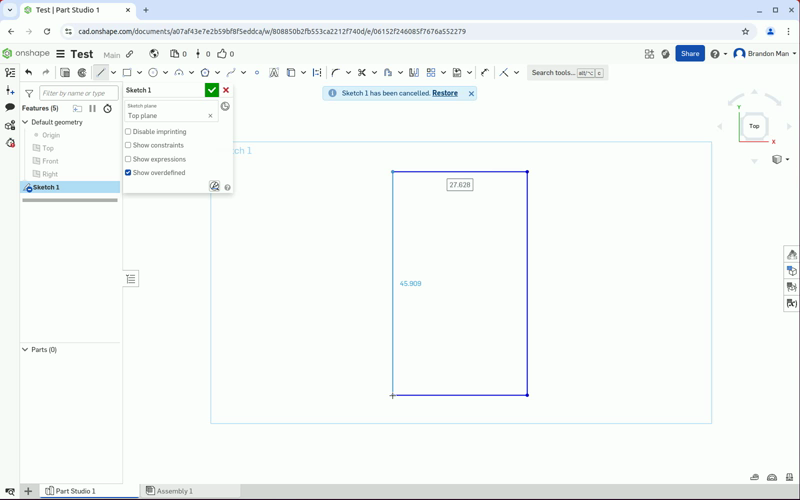
click(392, 395)
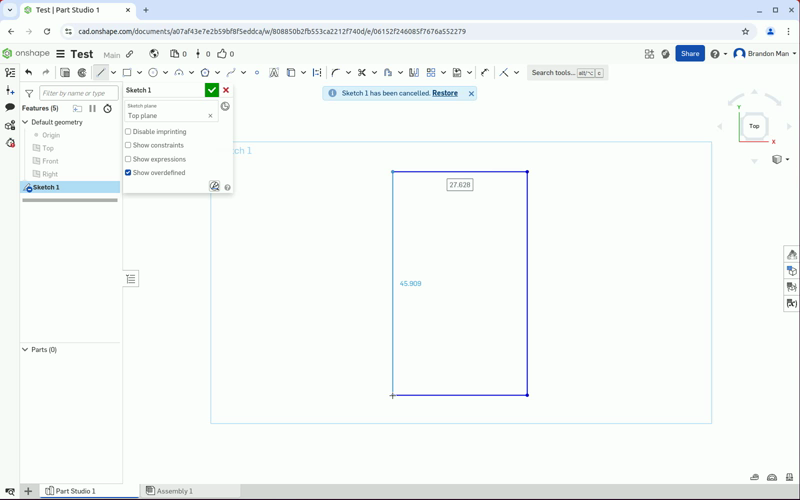
key(esc)
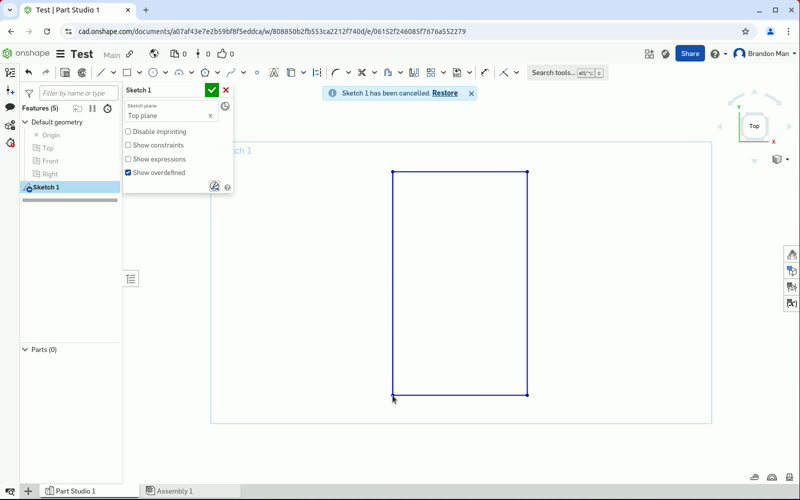
mouse_move(482, 318)
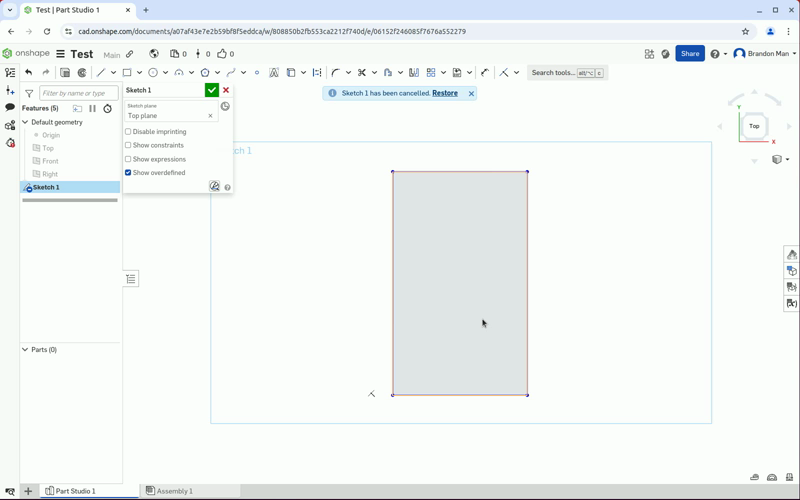
click(482, 318)
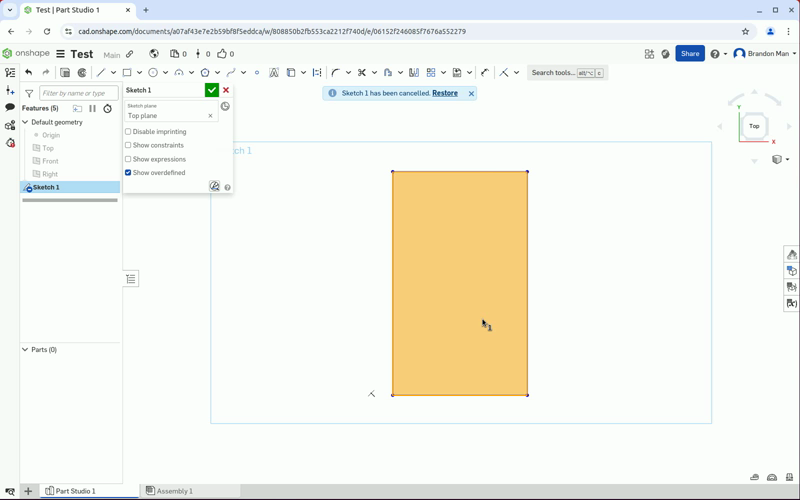
mouse_move(73, 352)
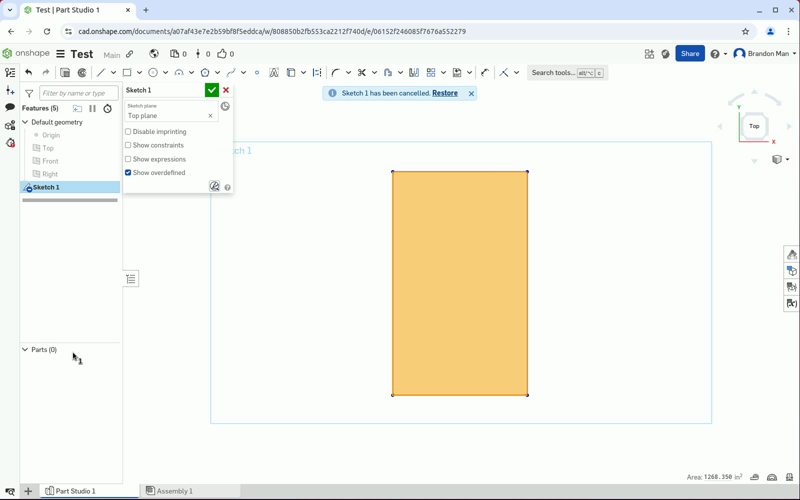
key(shift+y)
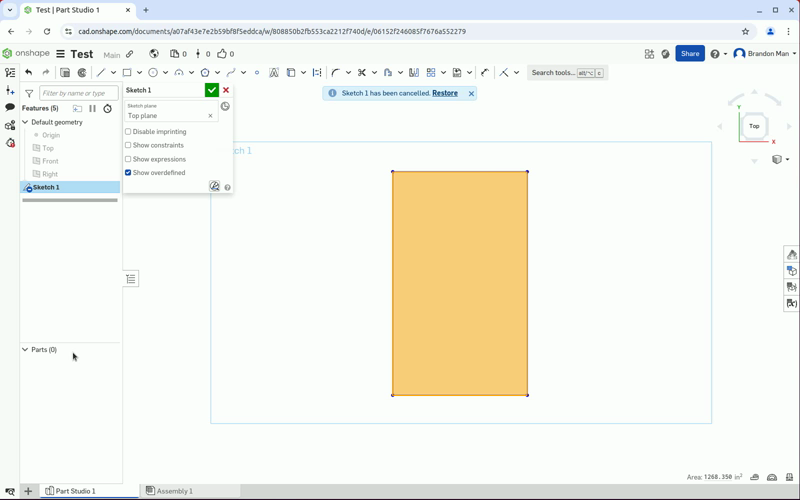
key(shift+e)
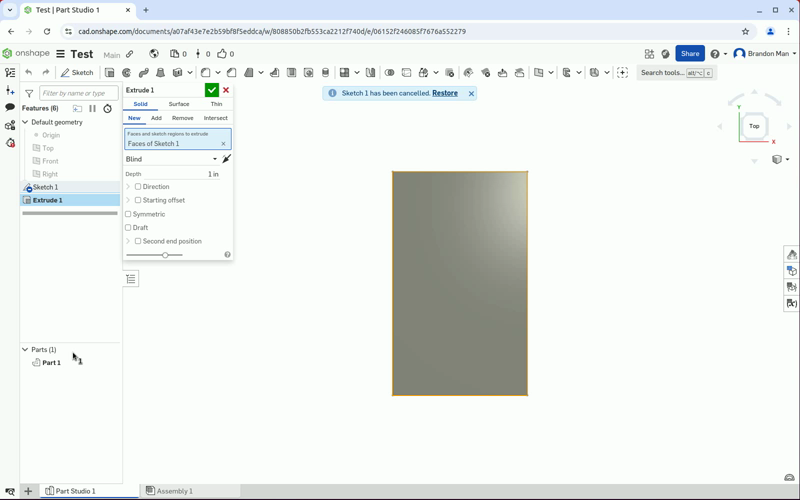
mouse_move(143, 106)
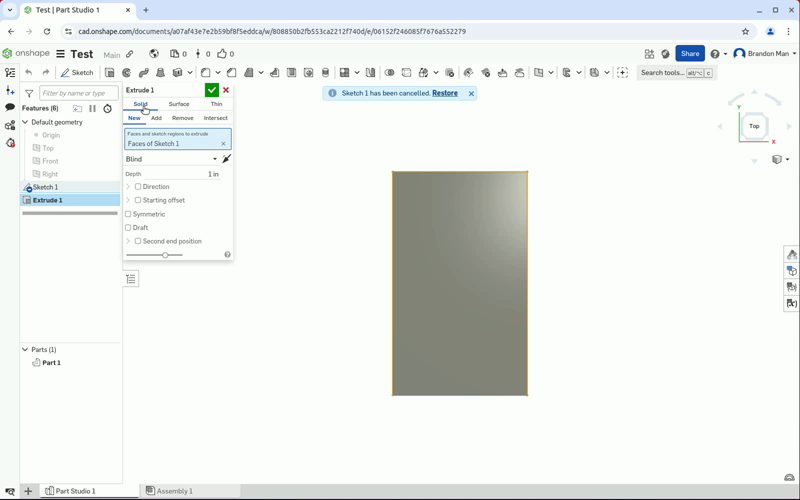
click(143, 106)
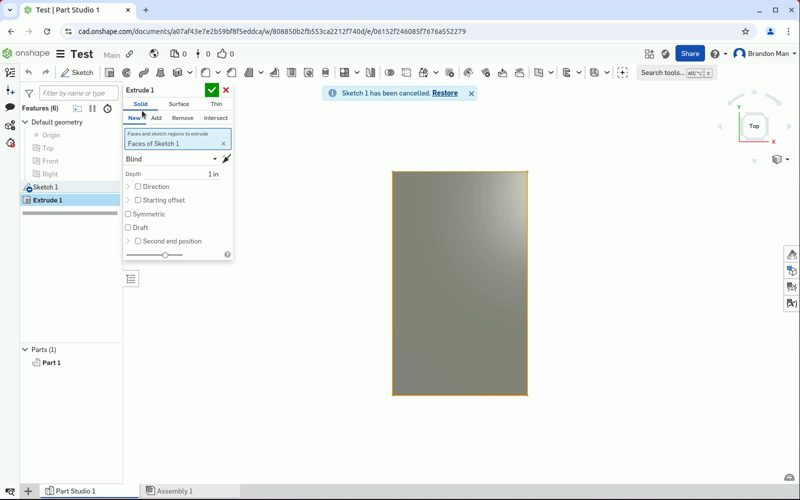
mouse_move(137, 120)
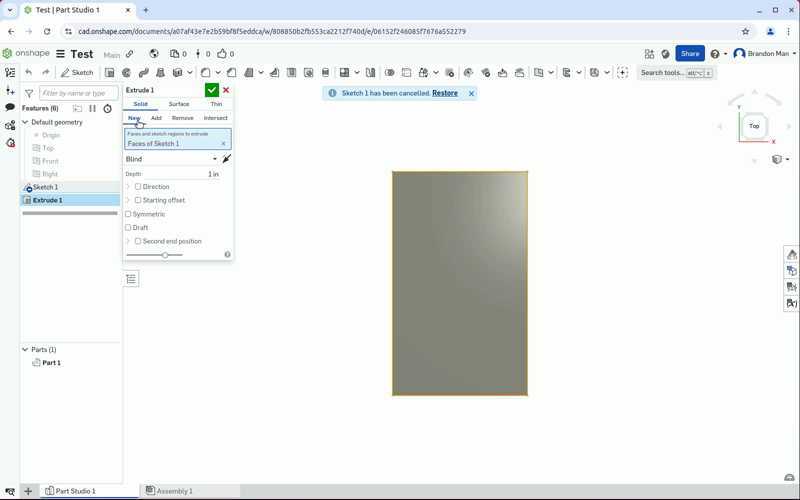
click(137, 120)
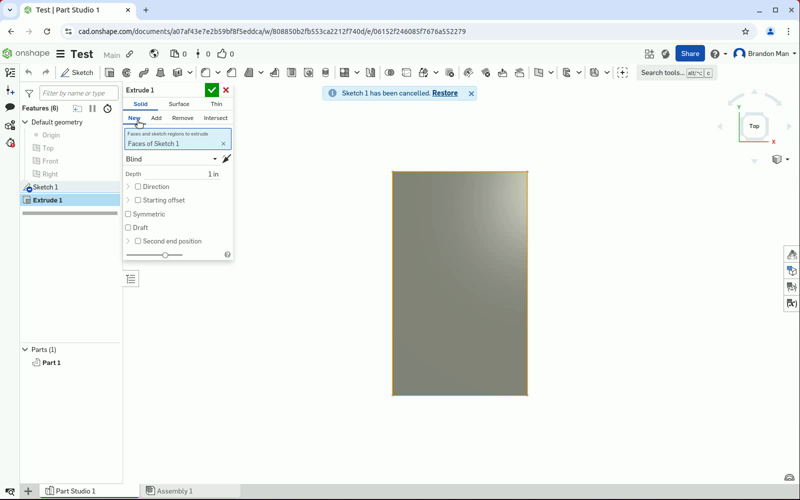
key(tab, 4)
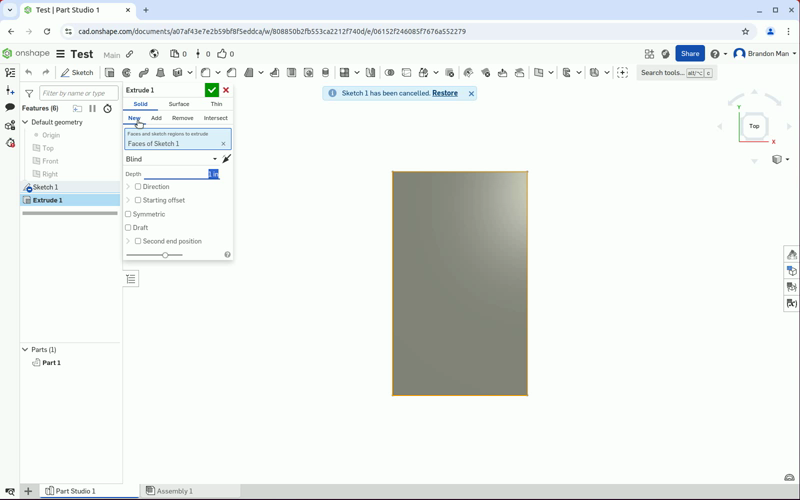
text(4.574)
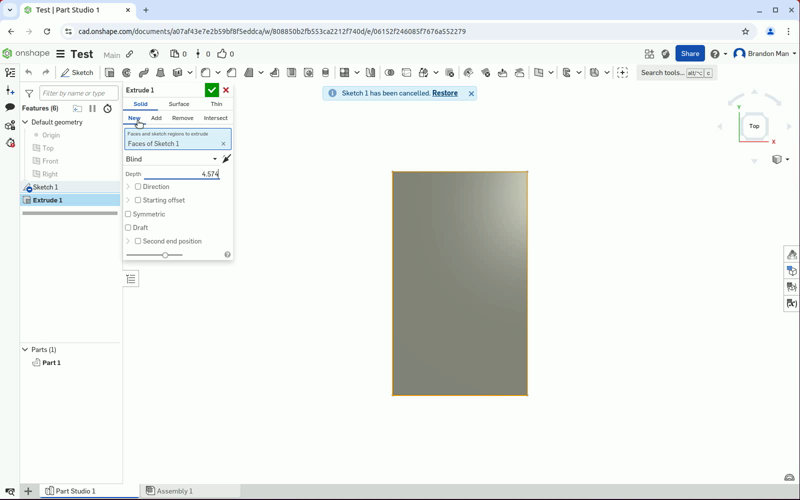
key(enter)
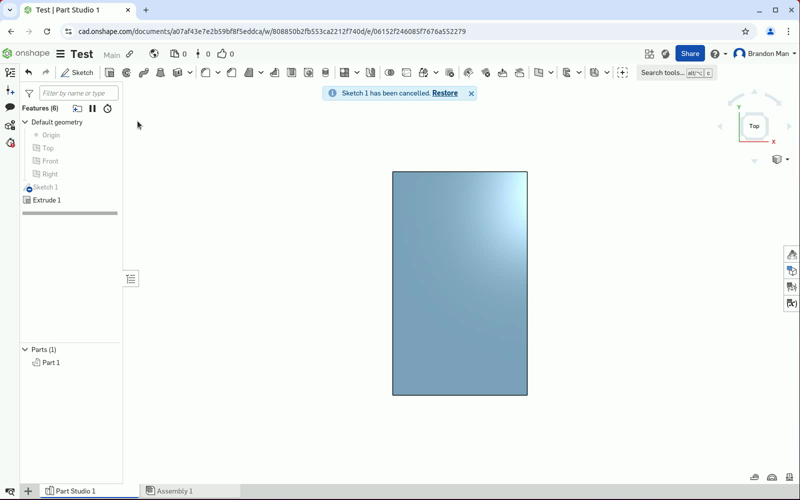
key(shift+h)
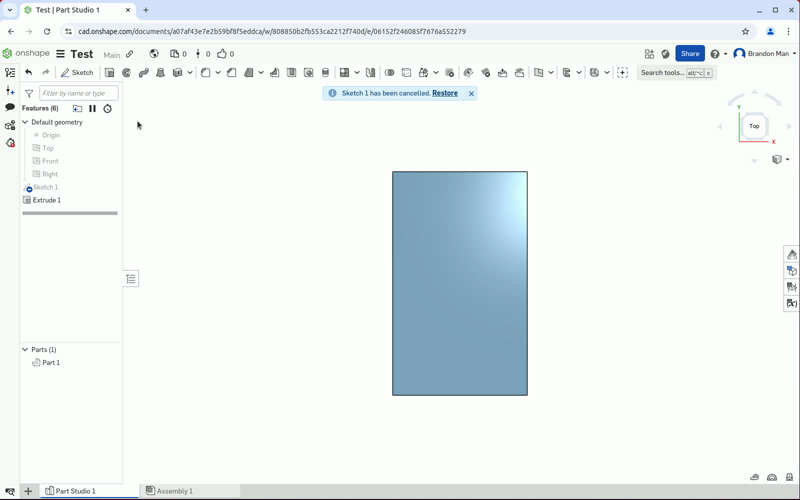
key(shift+h)
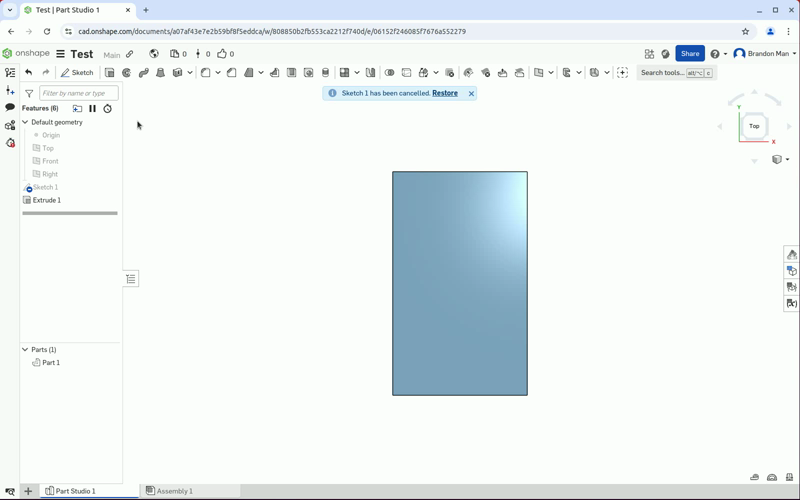
mouse_move(73, 189)
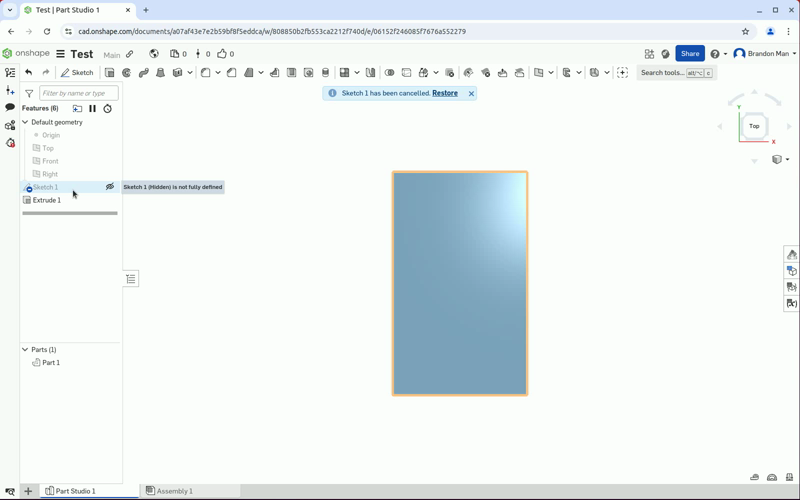
click(73, 189)
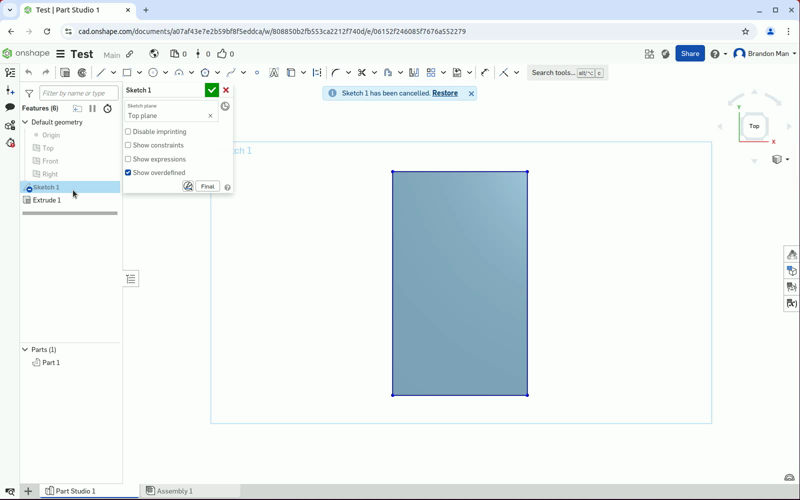
mouse_move(229, 92)
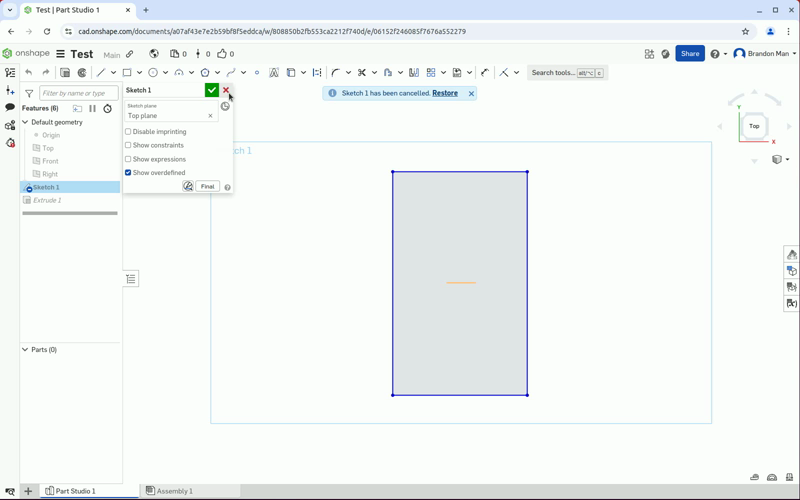
click(229, 92)
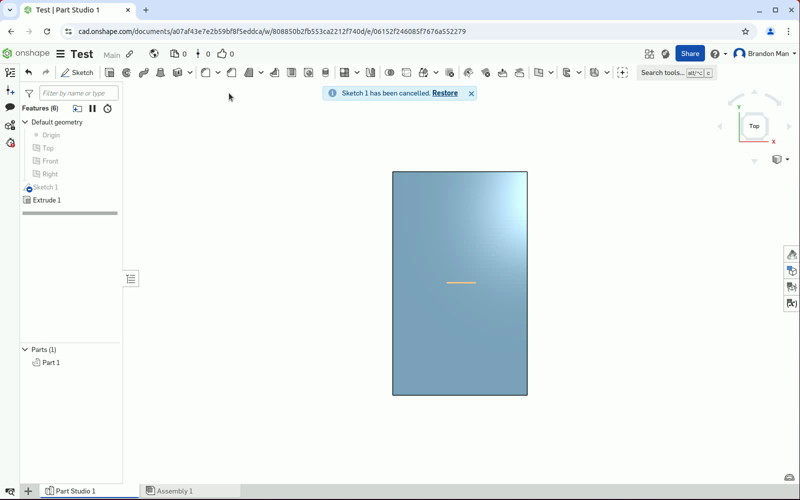
mouse_move(73, 352)
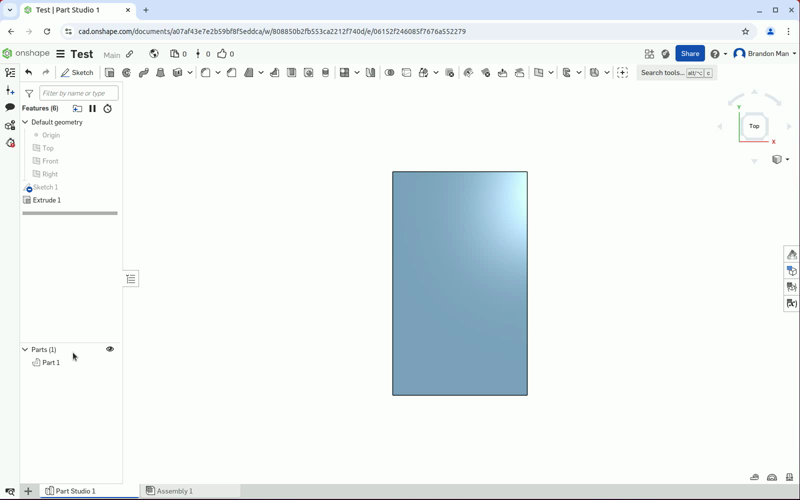
key(y)
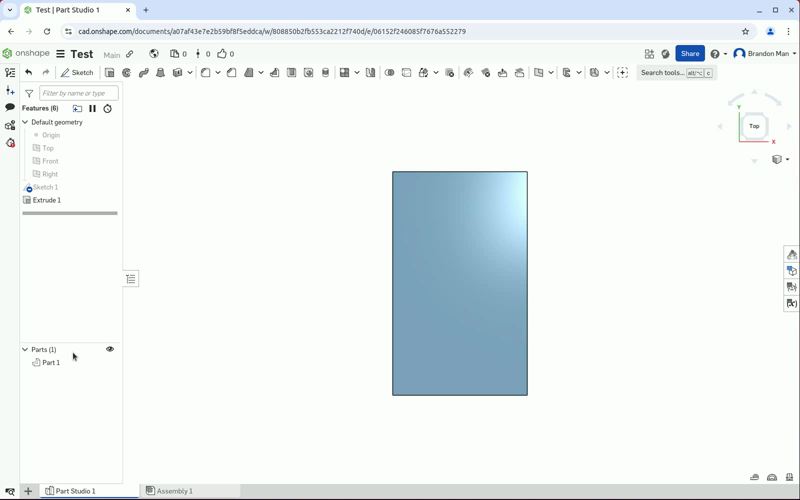
key(shift+p)
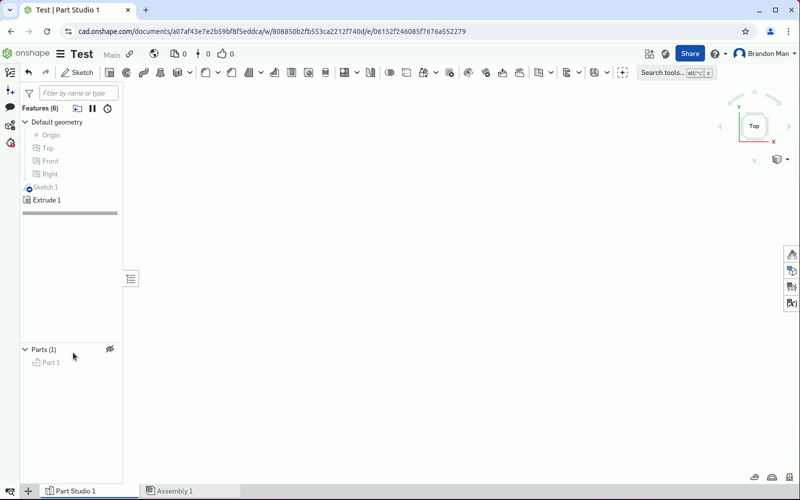
key(space)
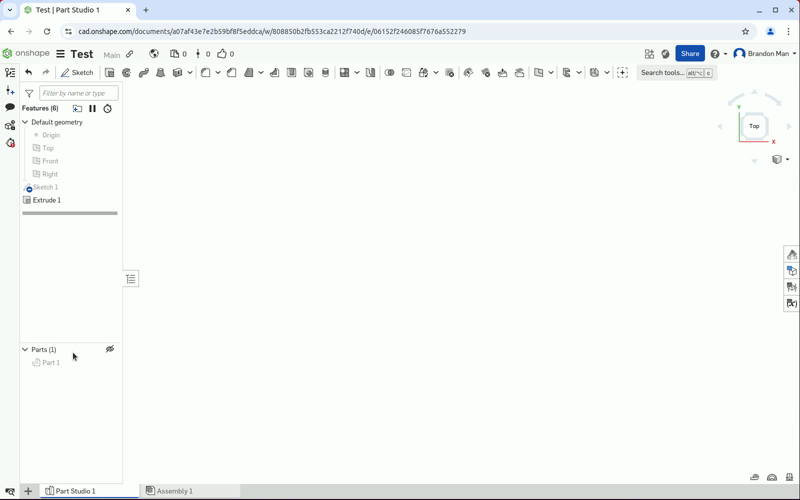
key_down(shift)
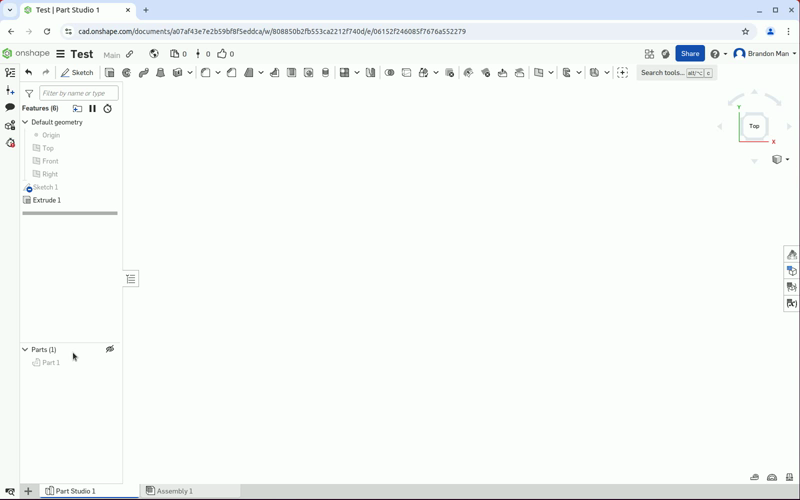
key(up)
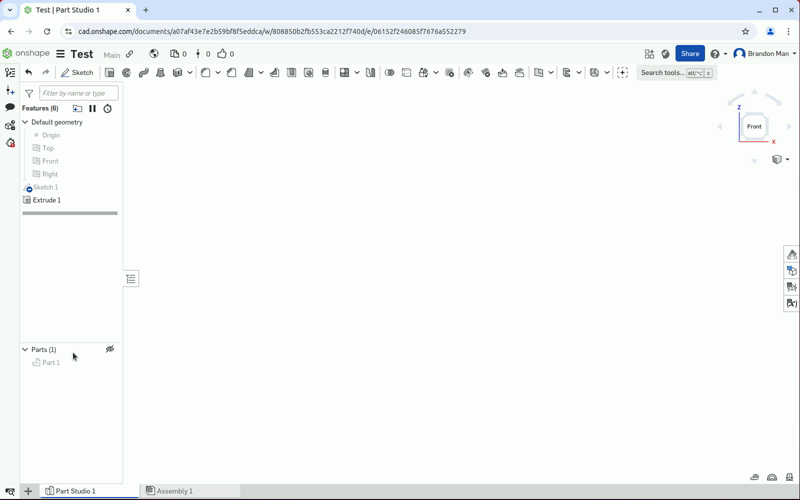
key_up(shift)
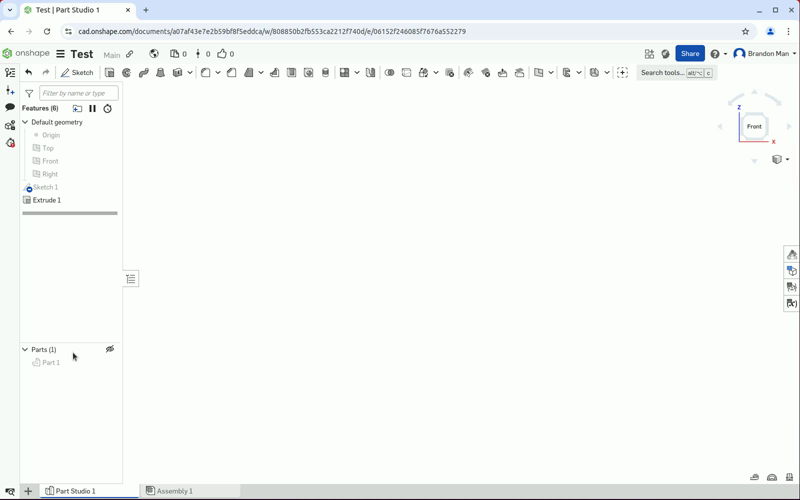
key(space)
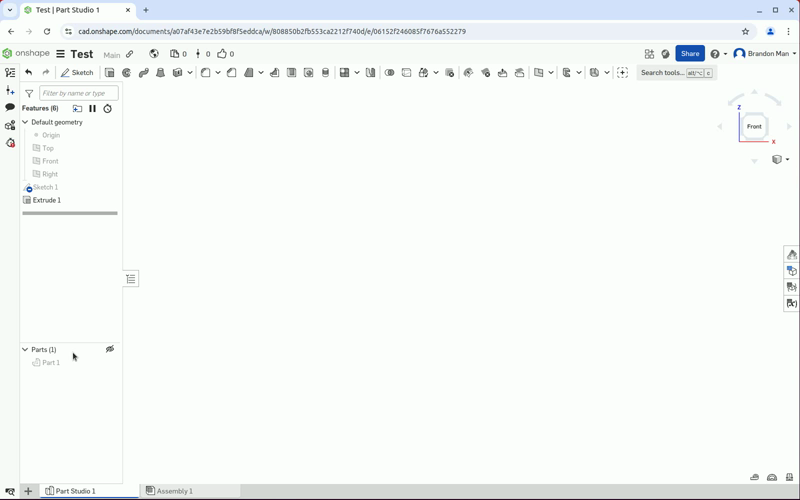
key_down(shift)
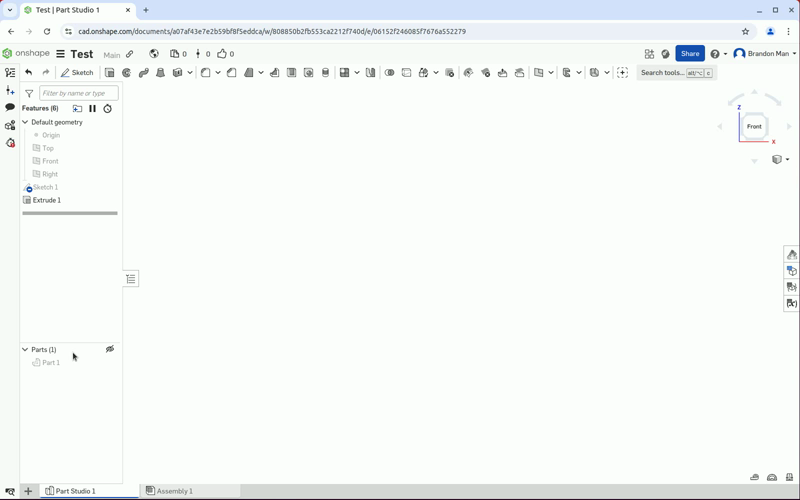
key(left)
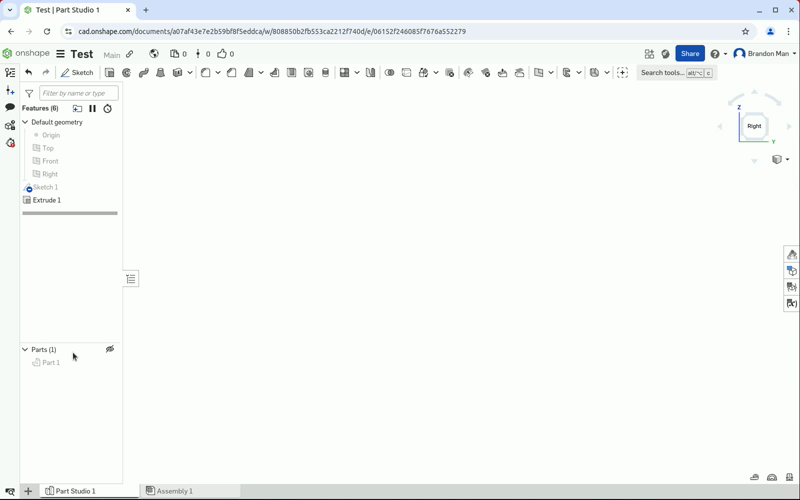
key_up(shift)
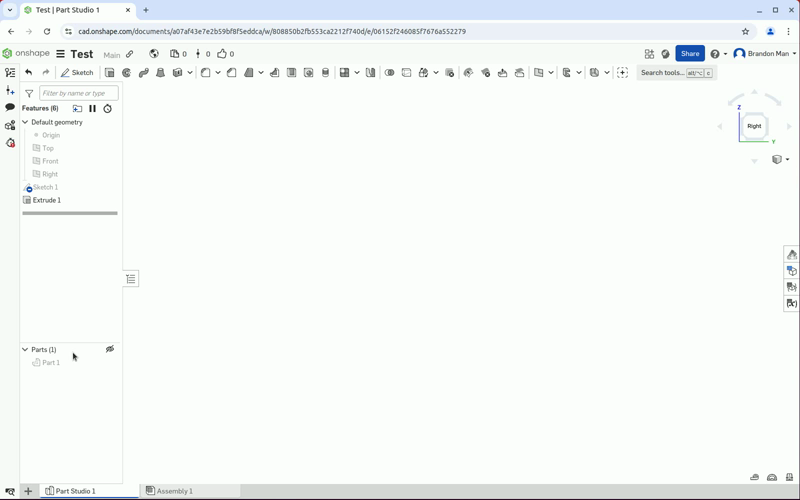
mouse_move(73, 352)
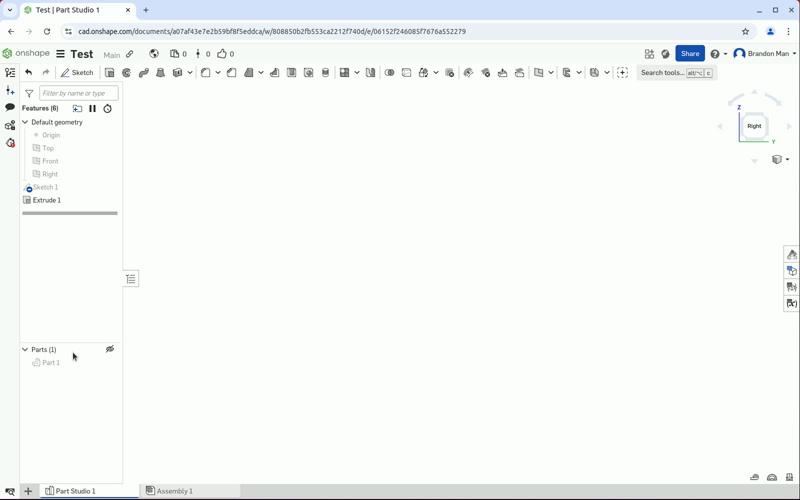
key(shift+y)
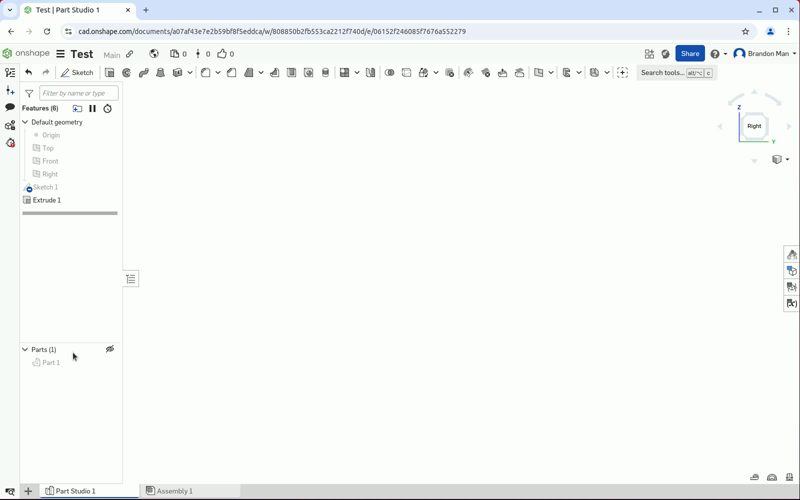
key(shift+s)
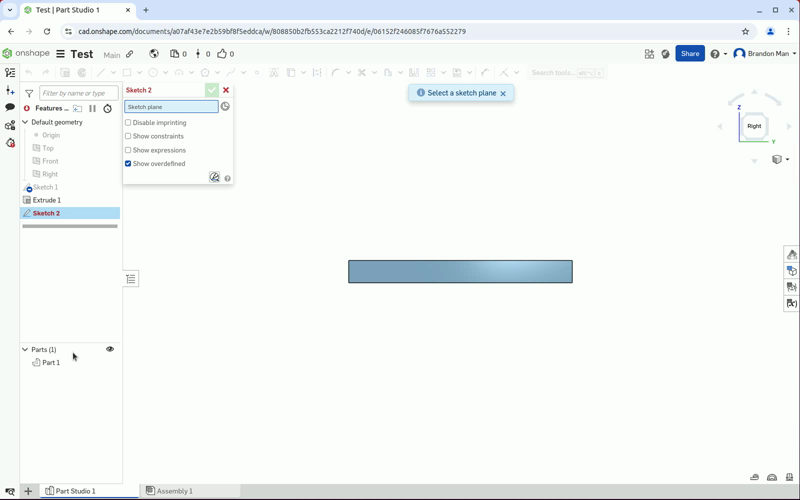
mouse_move(73, 176)
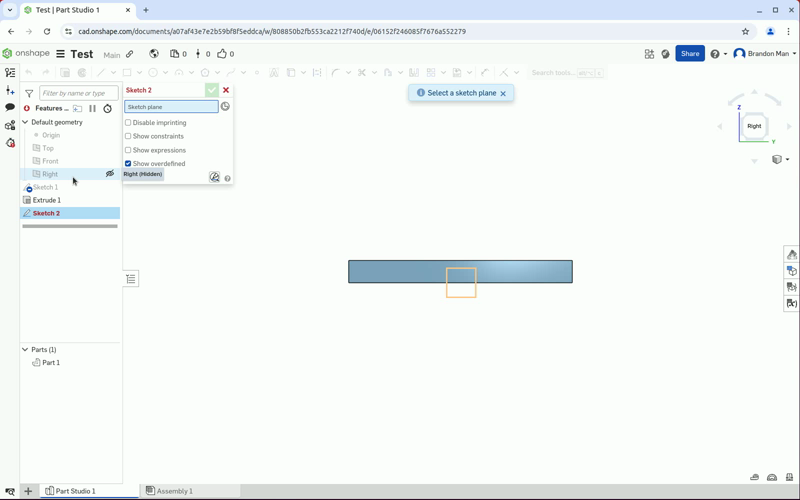
click(73, 176)
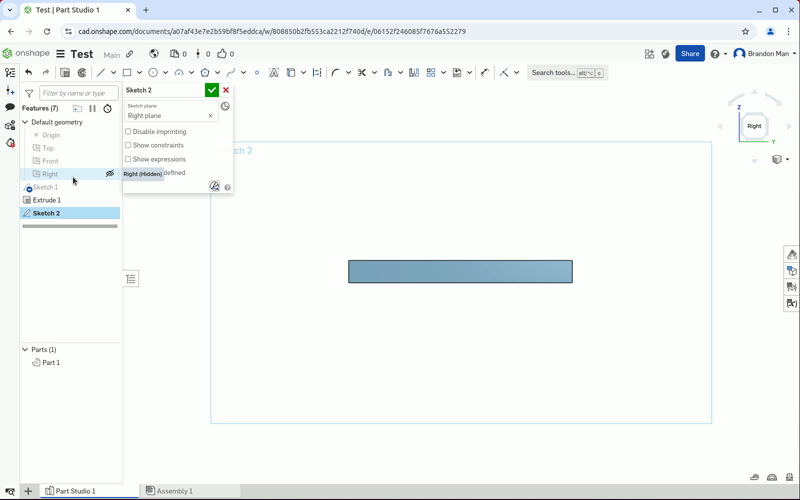
mouse_move(73, 352)
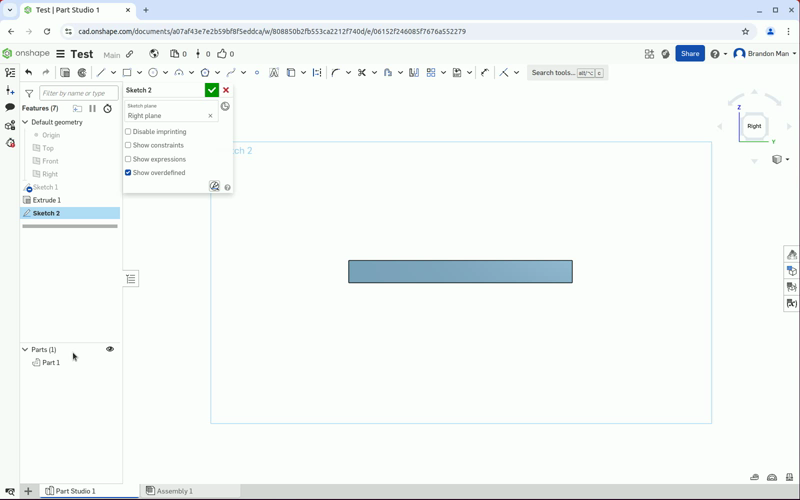
key(y)
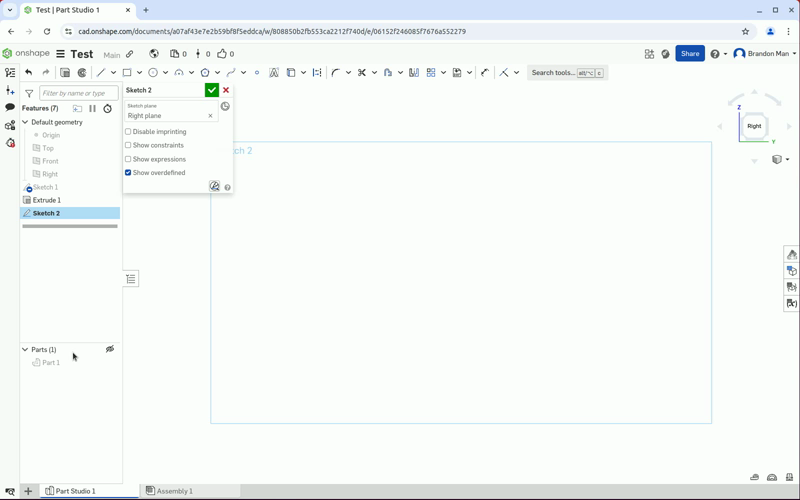
key(l)
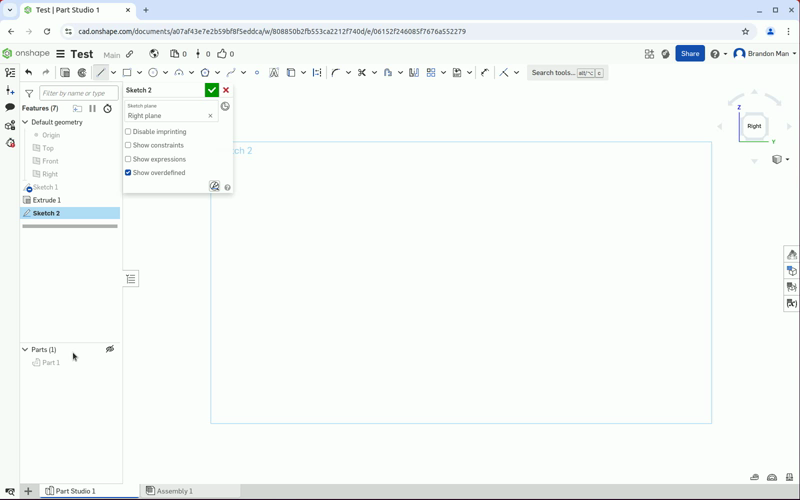
key_down(shift)
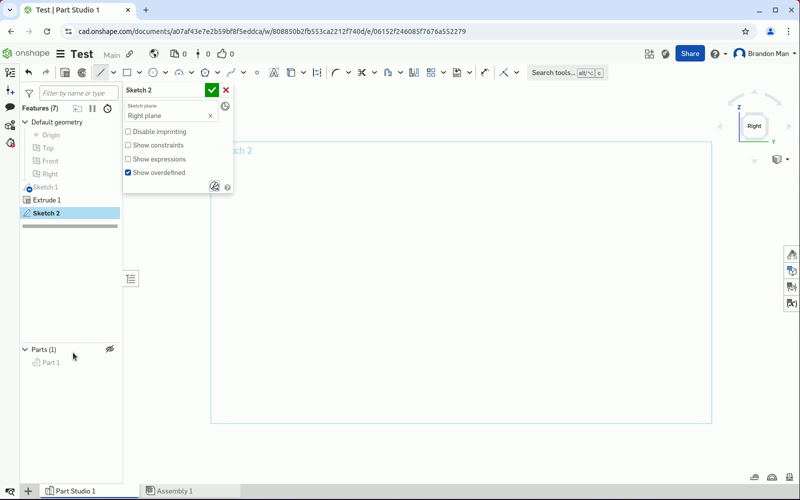
mouse_move(382, 260)
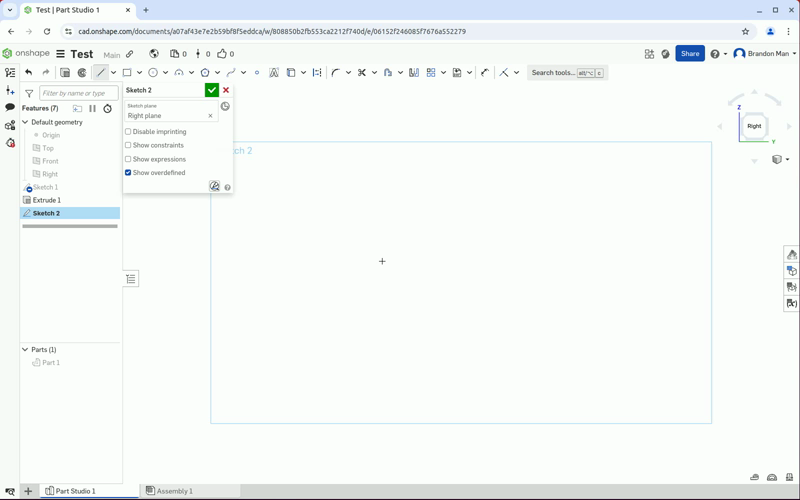
click(382, 260)
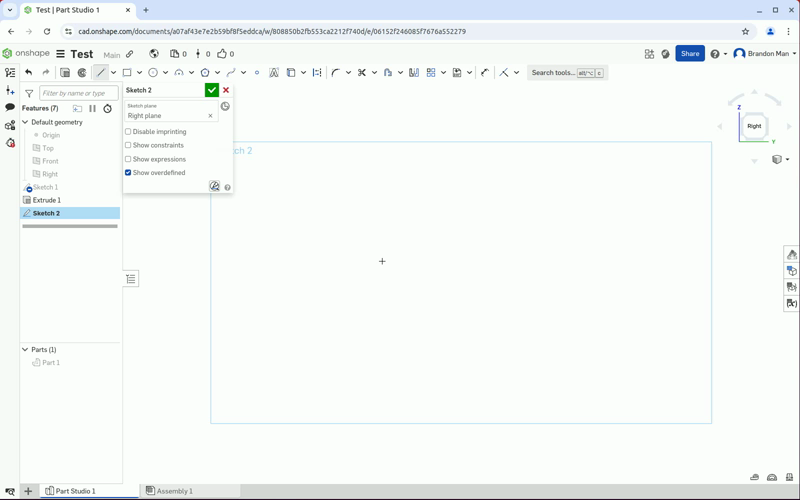
key_up(shift)
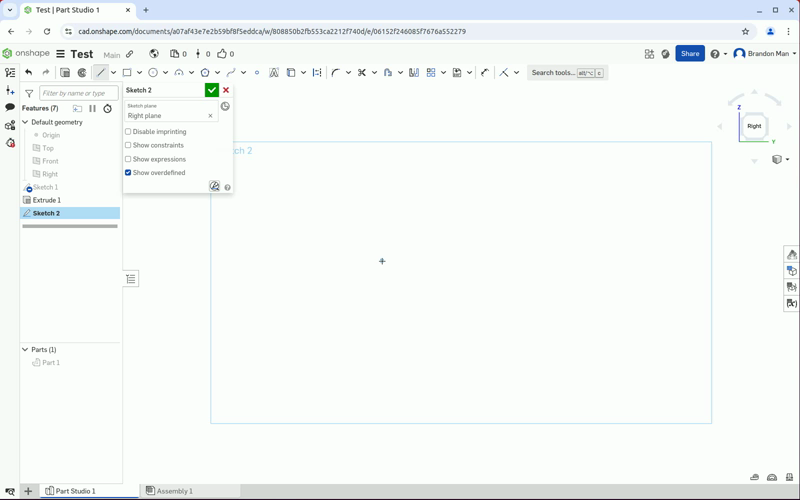
key_down(shift)
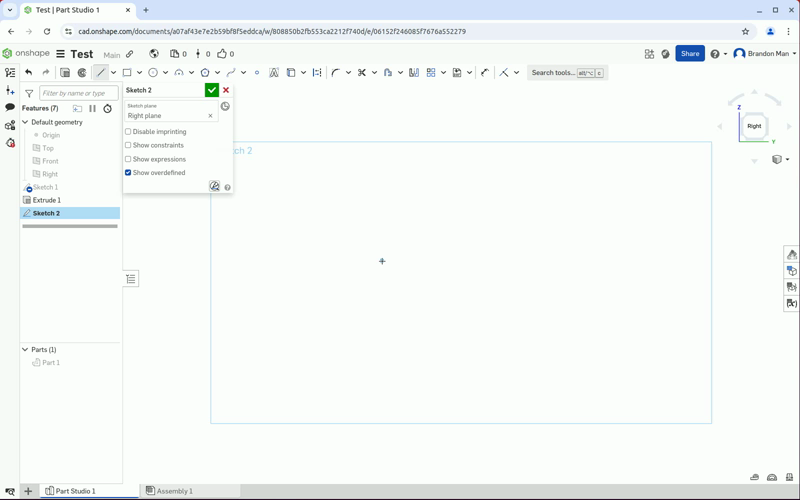
mouse_move(538, 260)
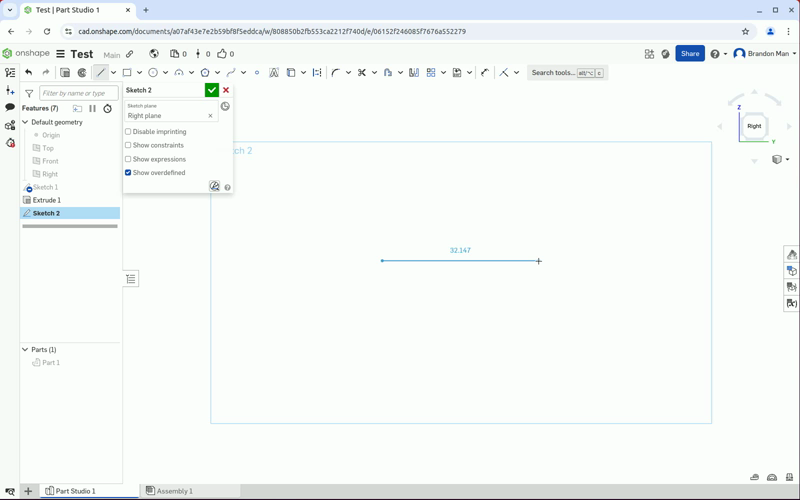
click(538, 260)
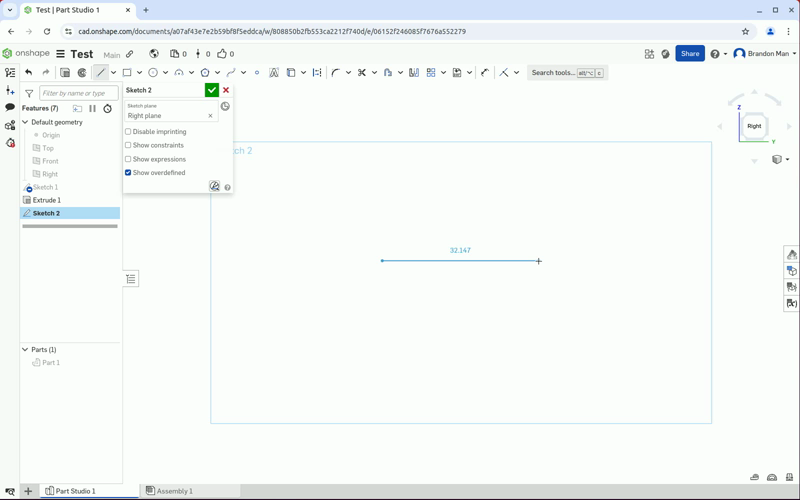
key_up(shift)
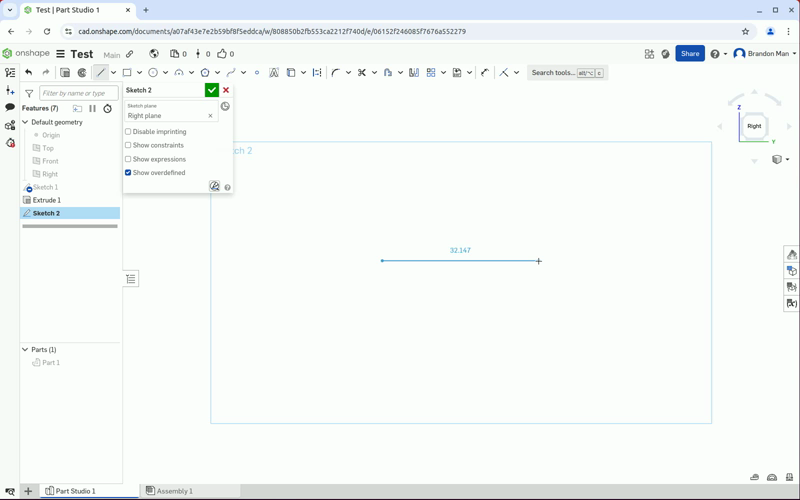
key_down(shift)
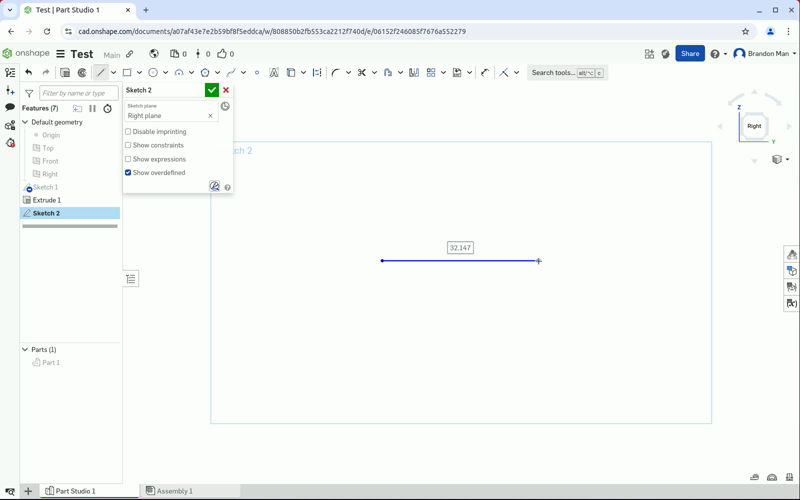
mouse_move(538, 193)
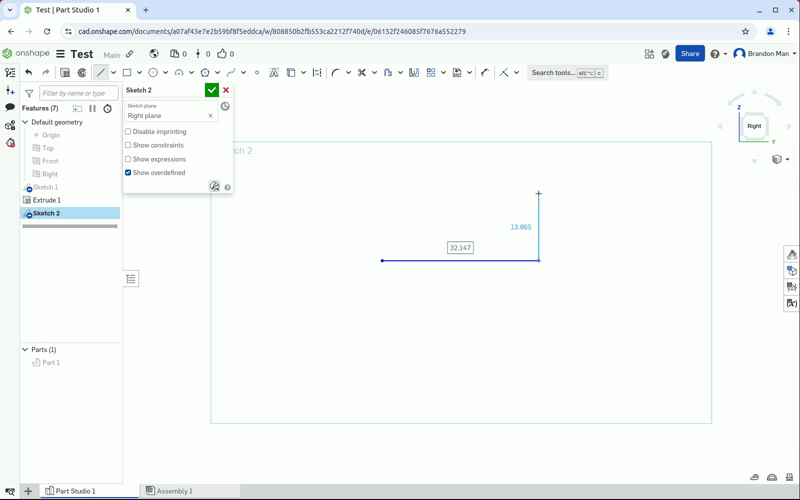
click(538, 193)
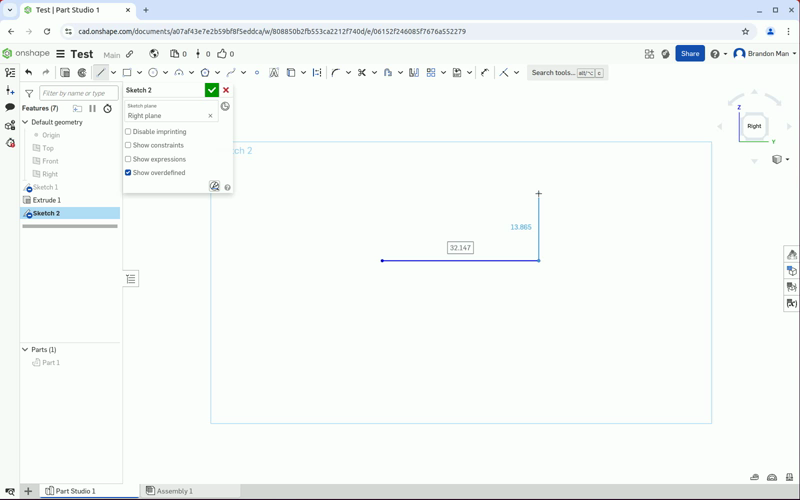
key_up(shift)
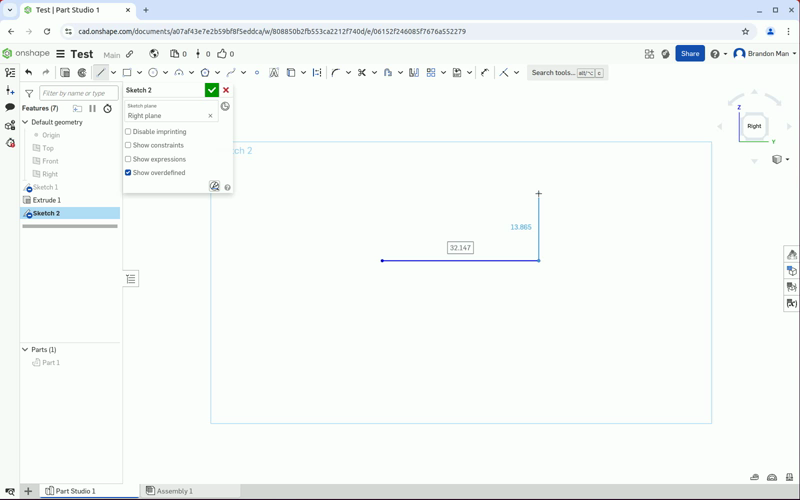
key_down(shift)
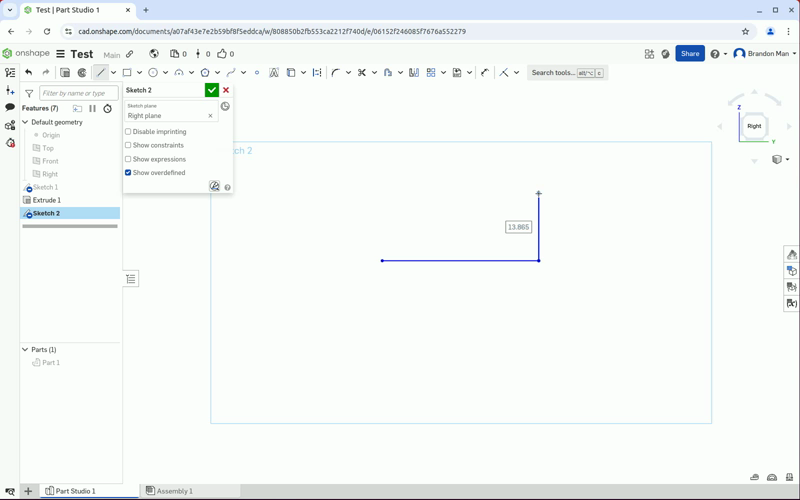
mouse_move(382, 193)
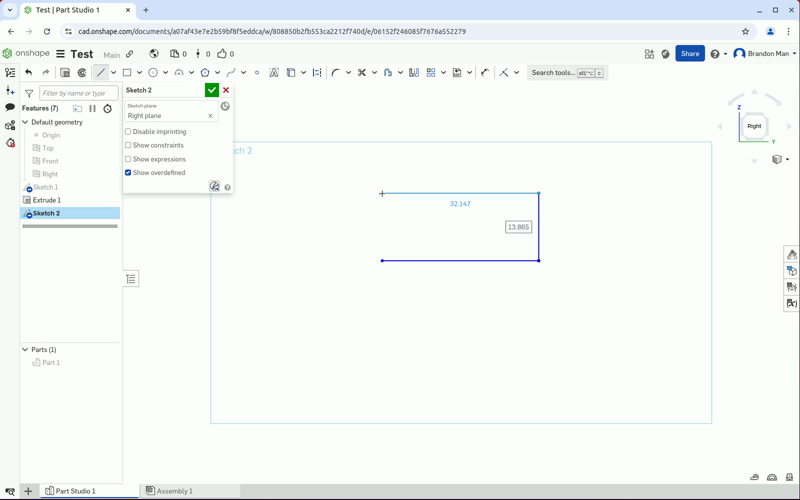
click(382, 193)
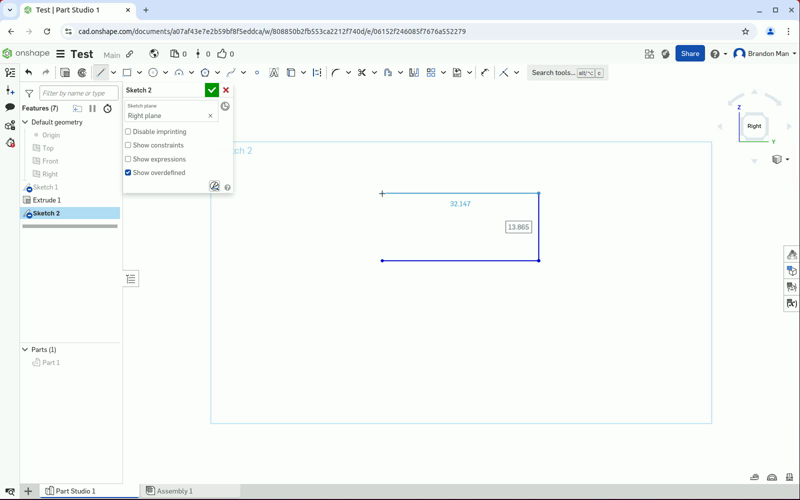
key_up(shift)
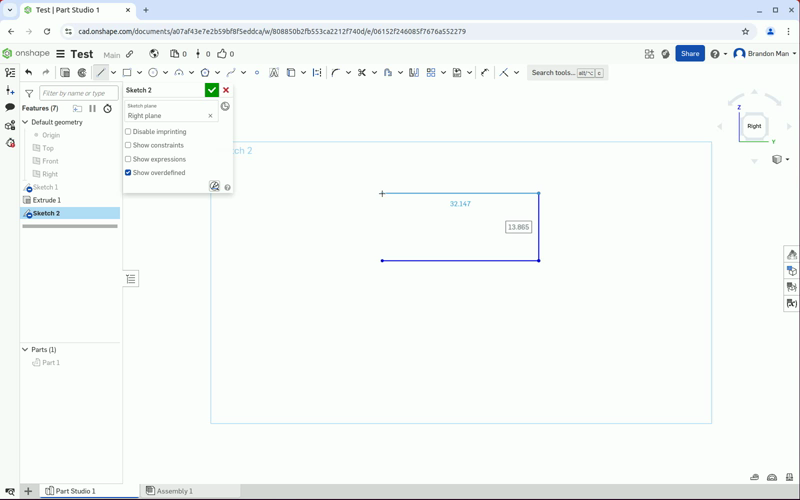
key_down(shift)
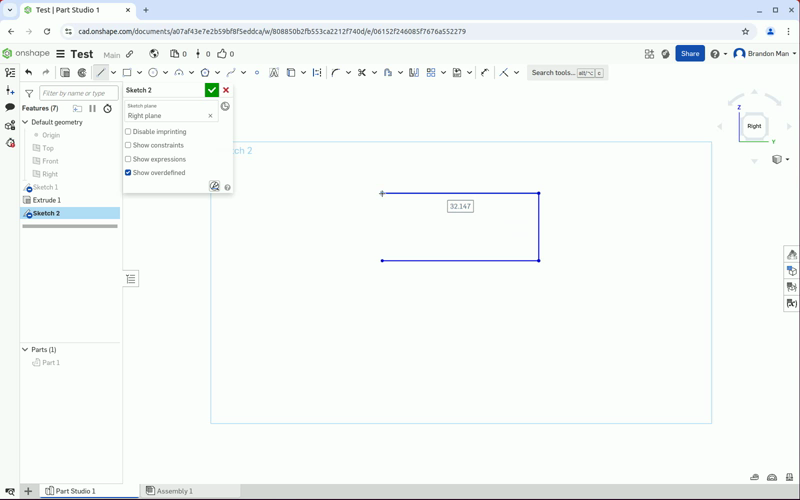
mouse_move(382, 260)
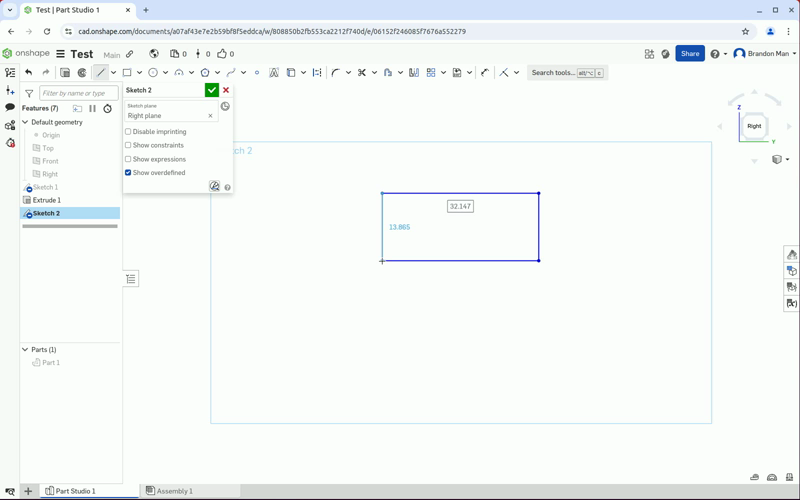
key_up(shift)
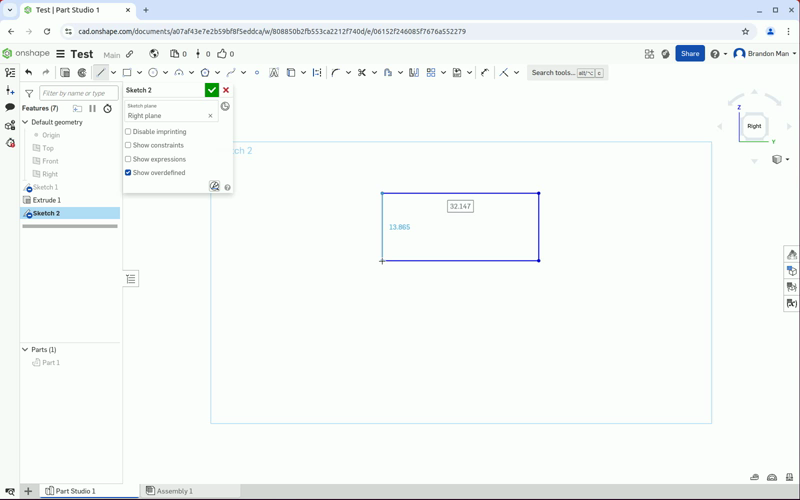
click(382, 260)
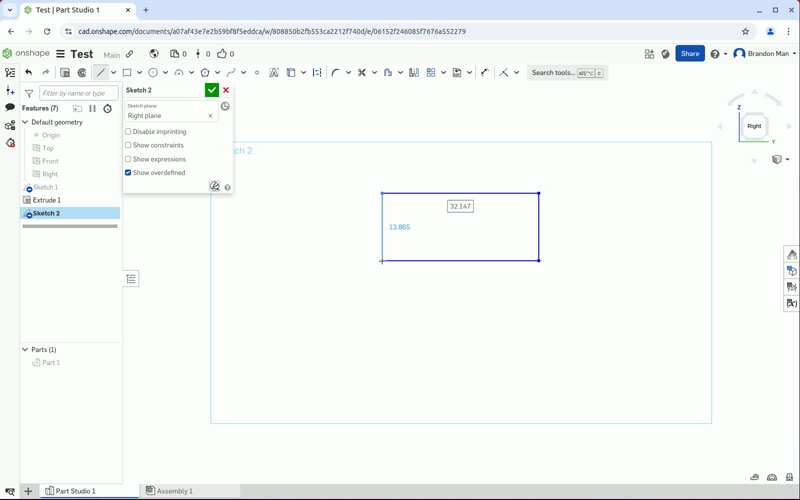
key(esc)
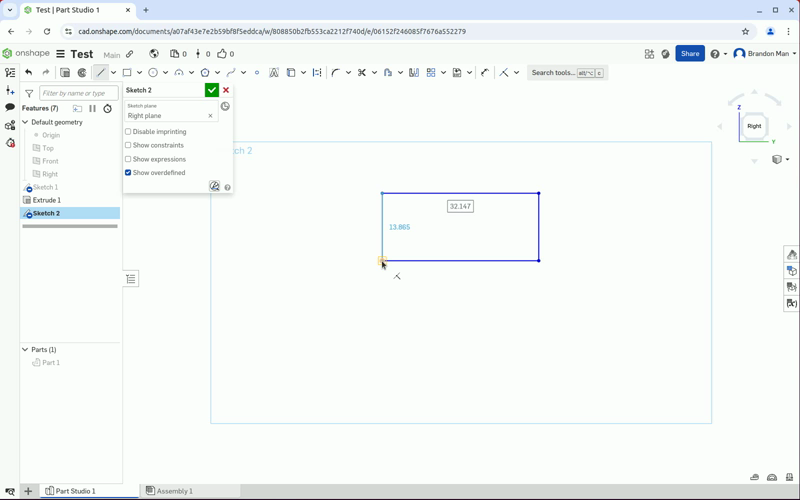
mouse_move(475, 243)
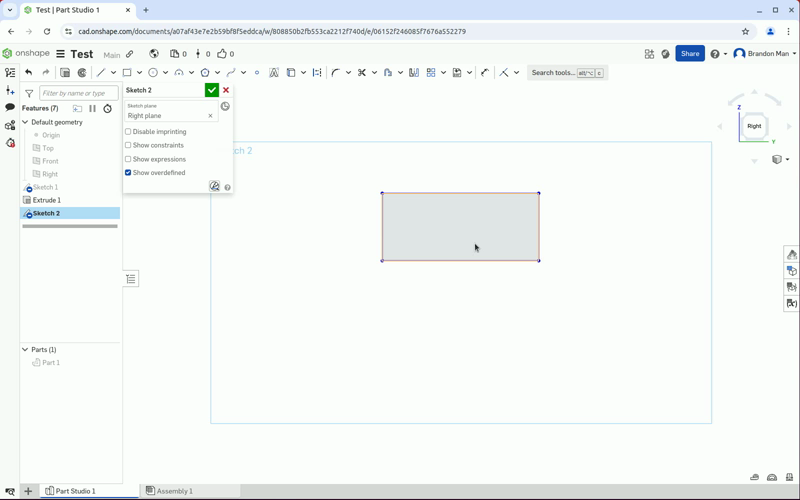
click(475, 243)
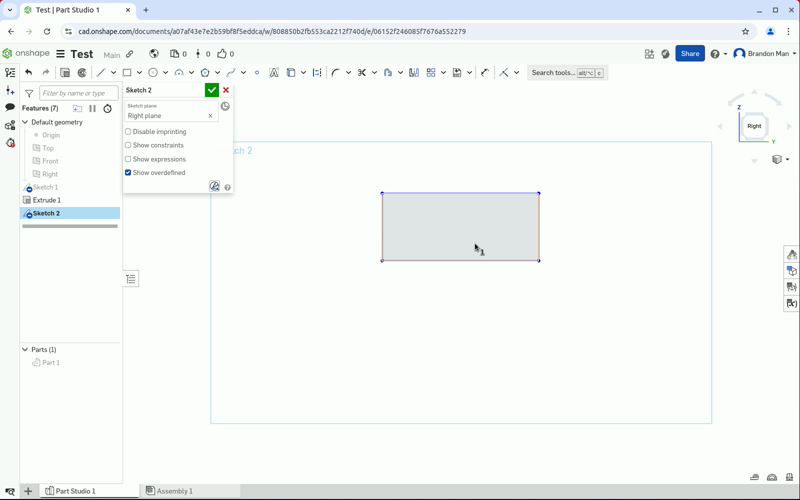
mouse_move(73, 352)
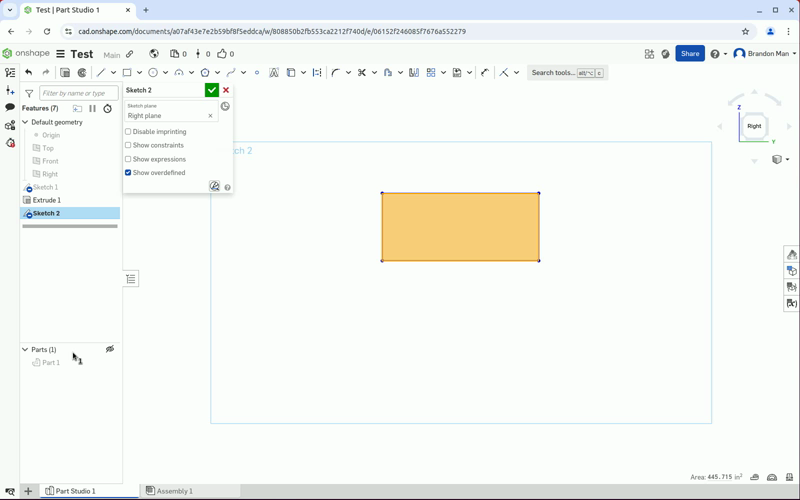
key(shift+y)
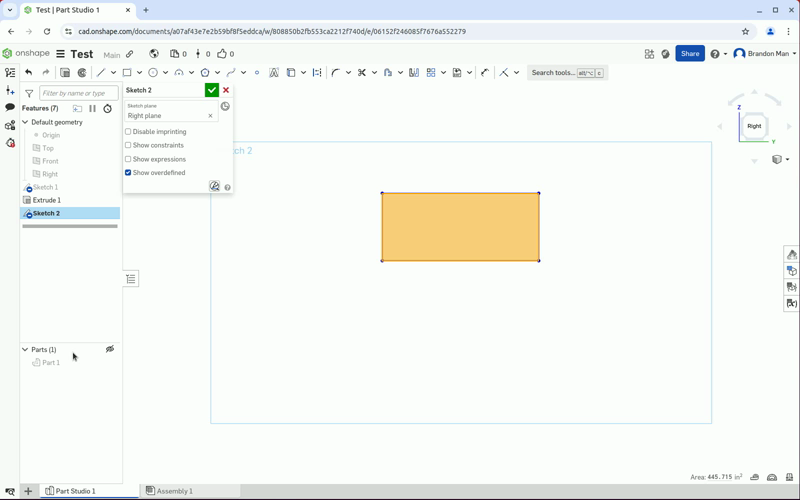
key(shift+e)
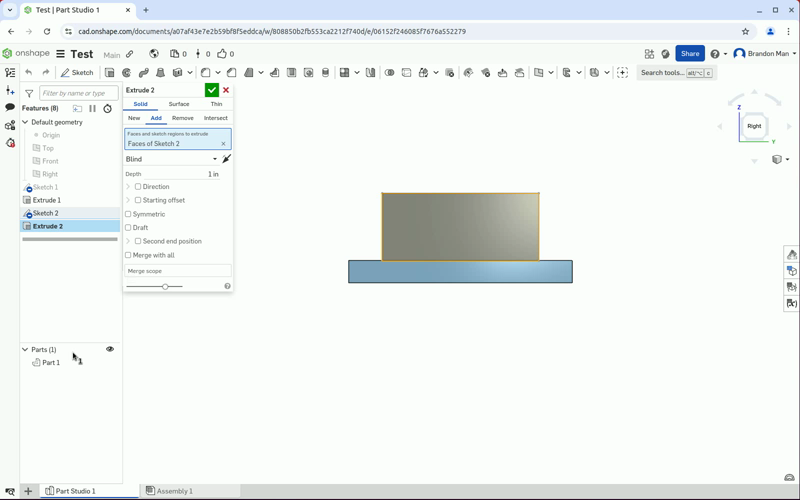
mouse_move(143, 106)
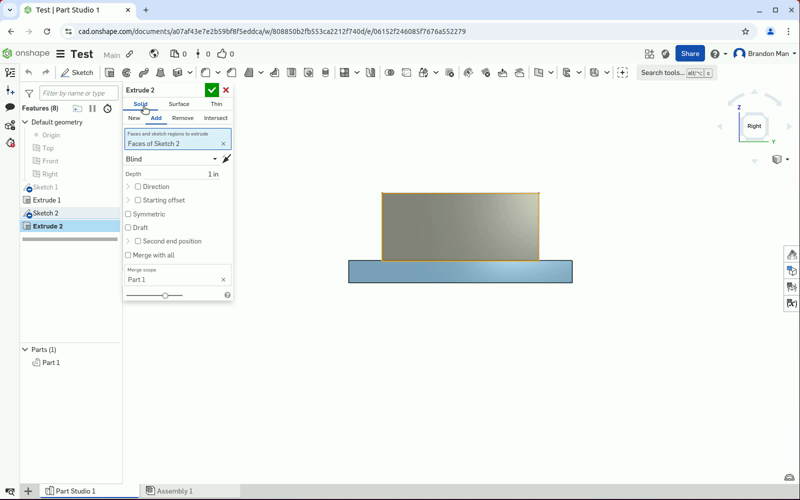
click(143, 106)
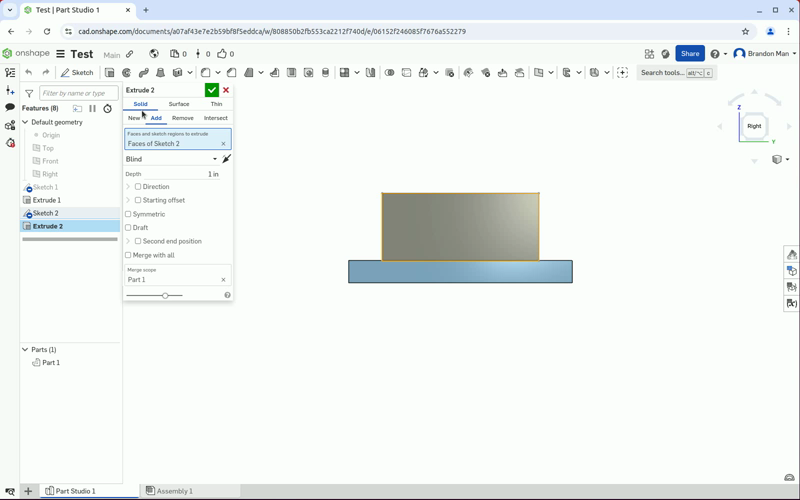
mouse_move(137, 120)
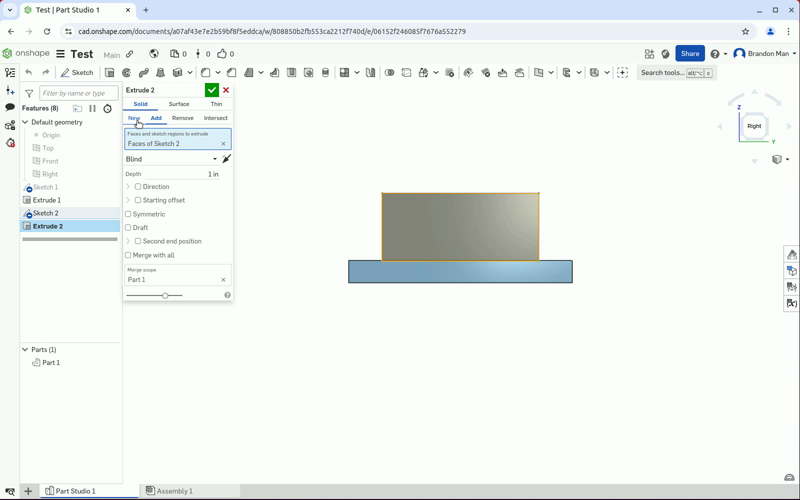
click(137, 120)
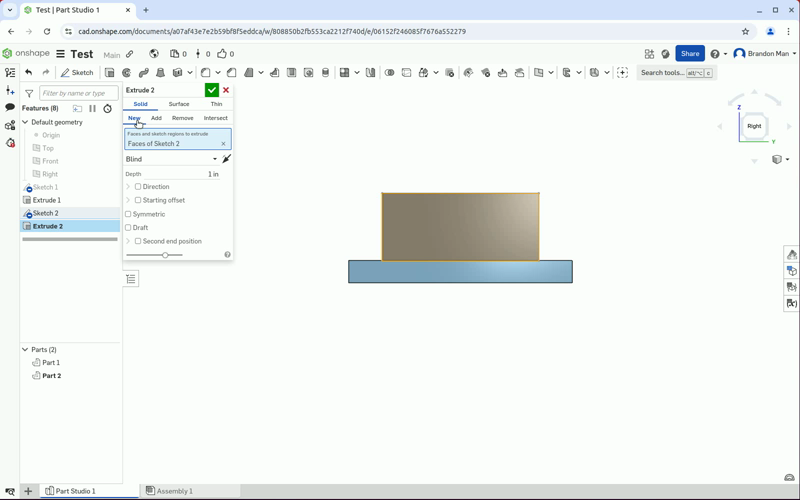
key(tab, 4)
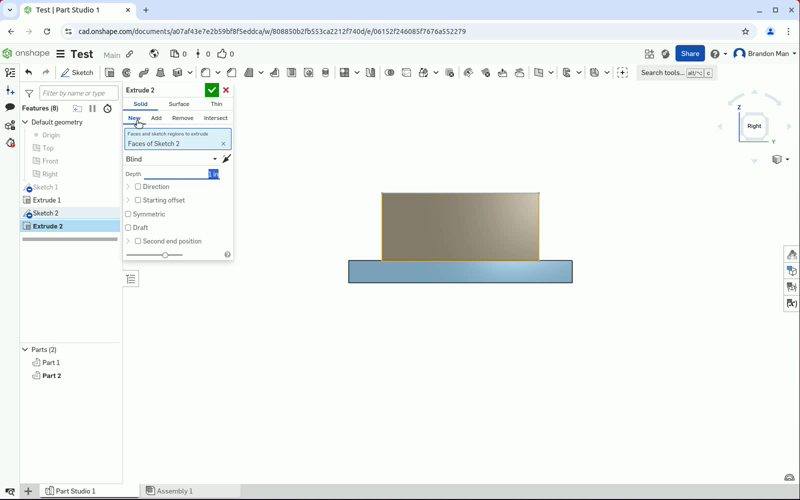
text(13.961)
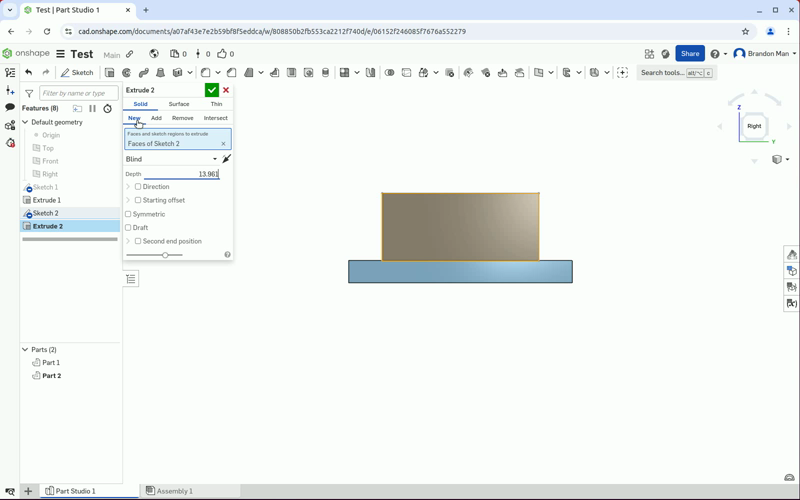
key(enter)
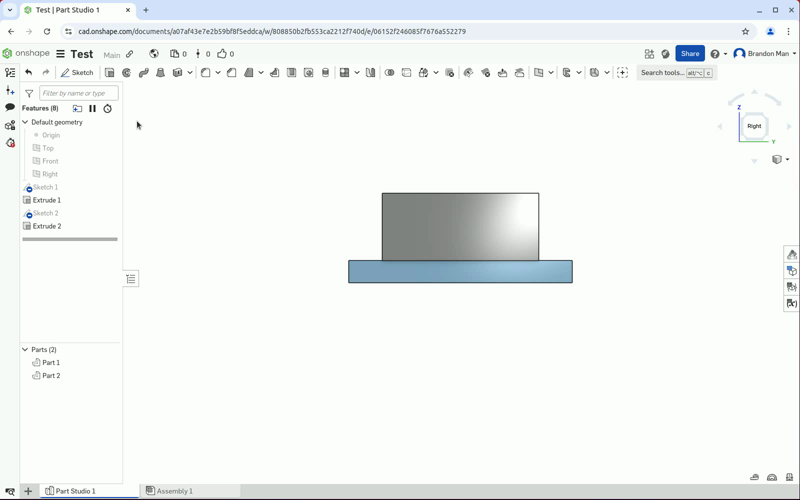
key(shift+h)
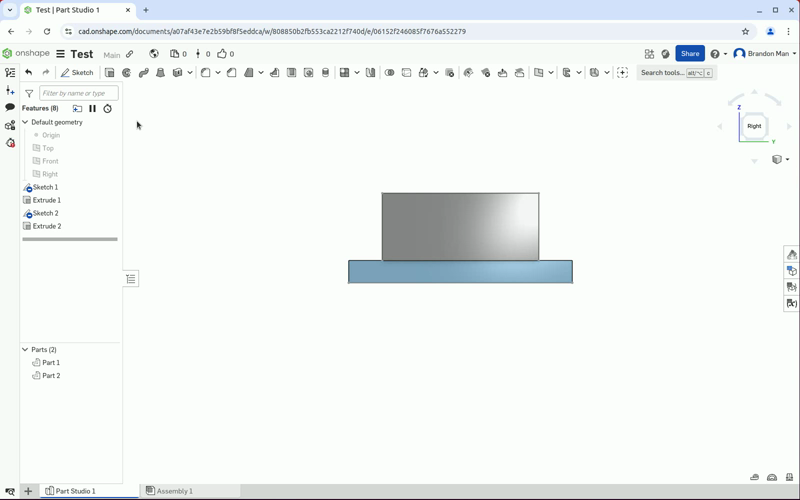
key(shift+h)
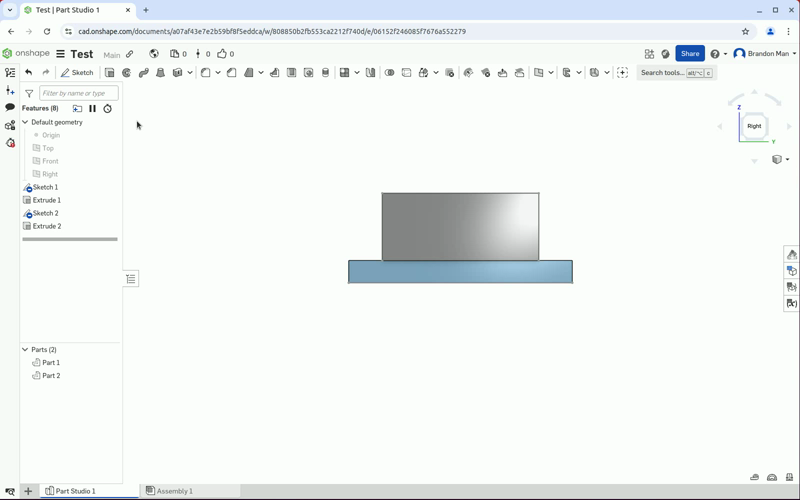
key(shift+7)
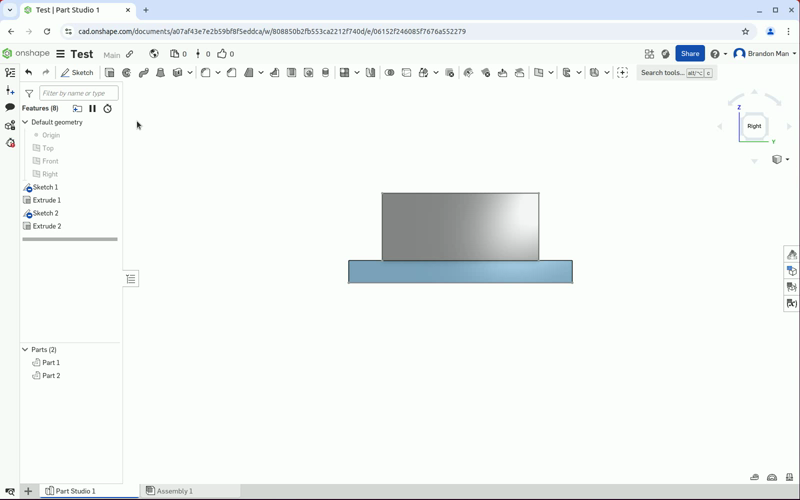
key(right, 2)
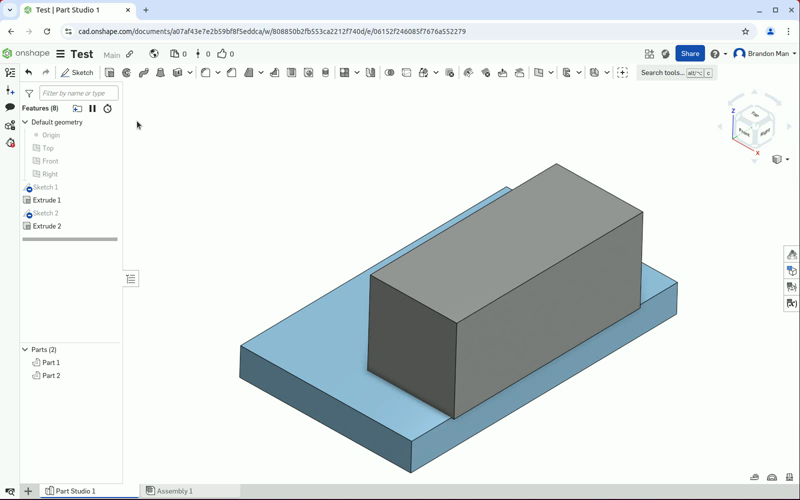
key(down, 2)
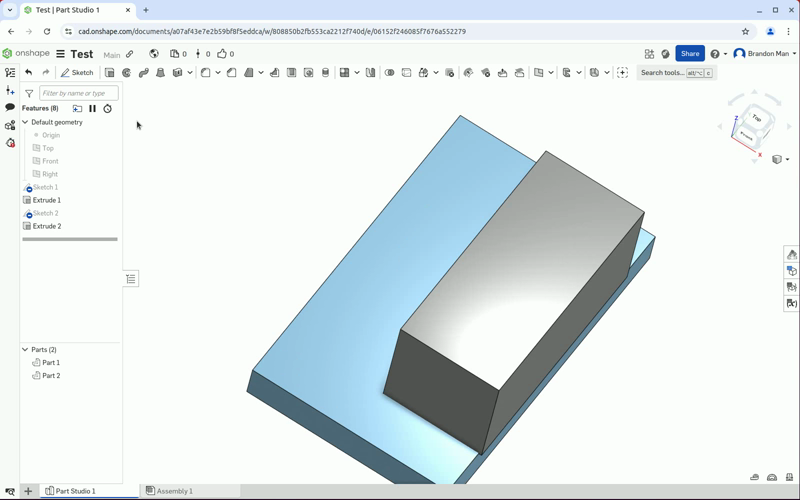
key(up, 2)
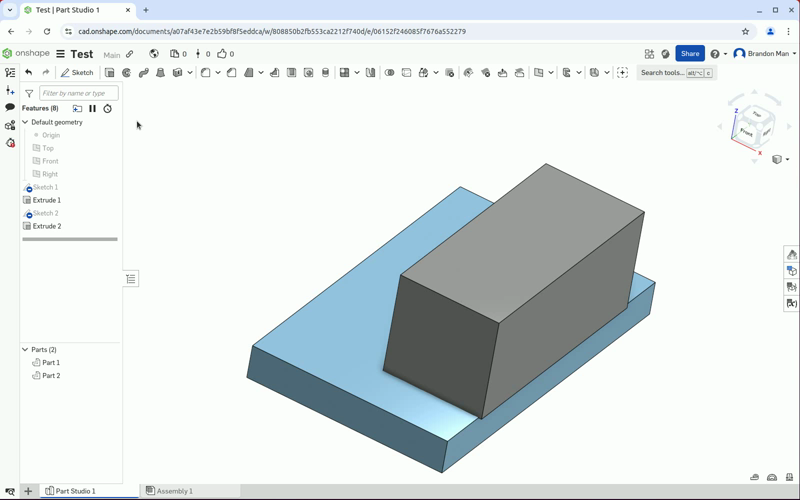
key(left, 2)
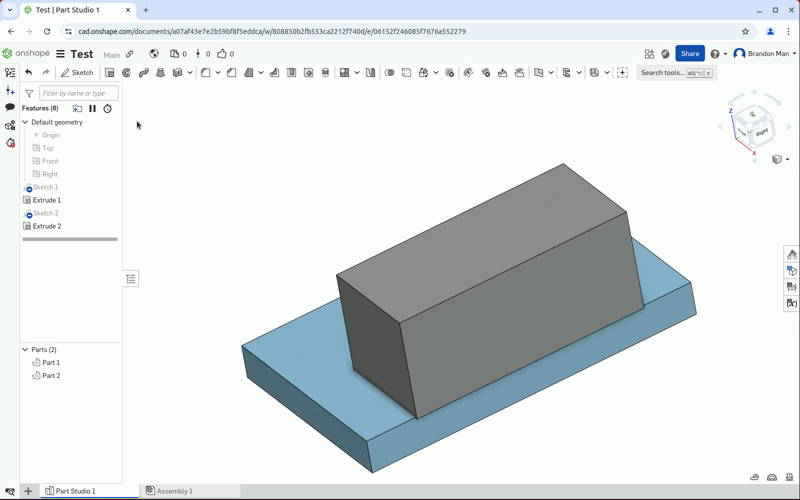
mouse_move(73, 189)
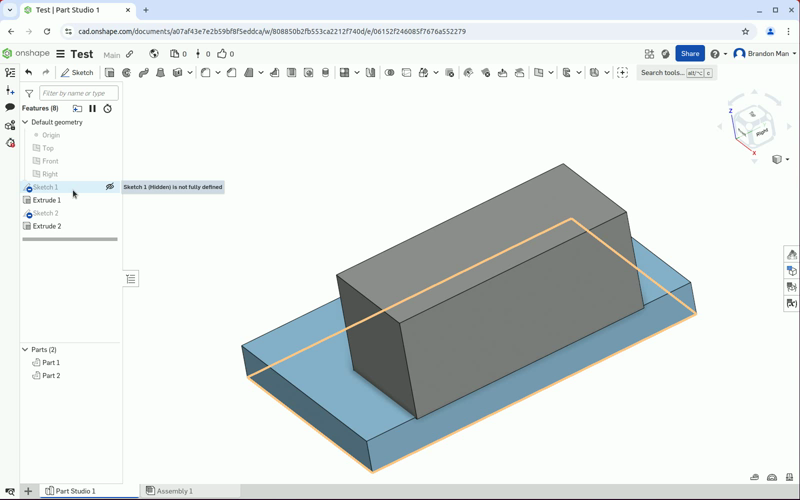
click(73, 189)